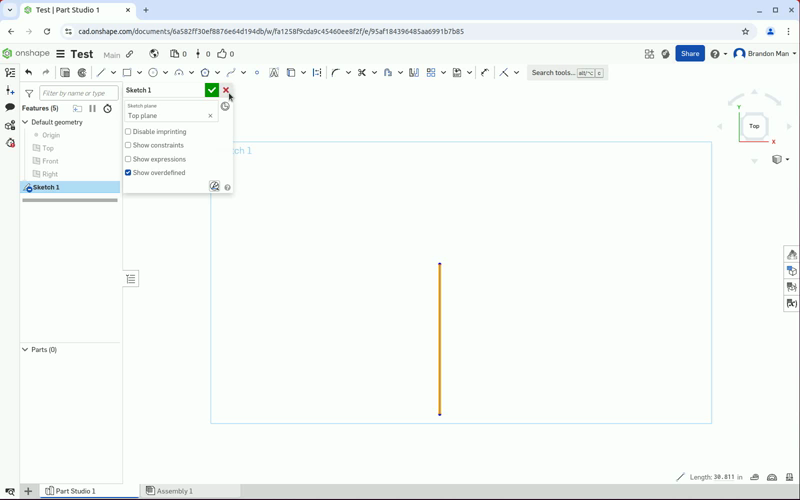
key(shift+h)
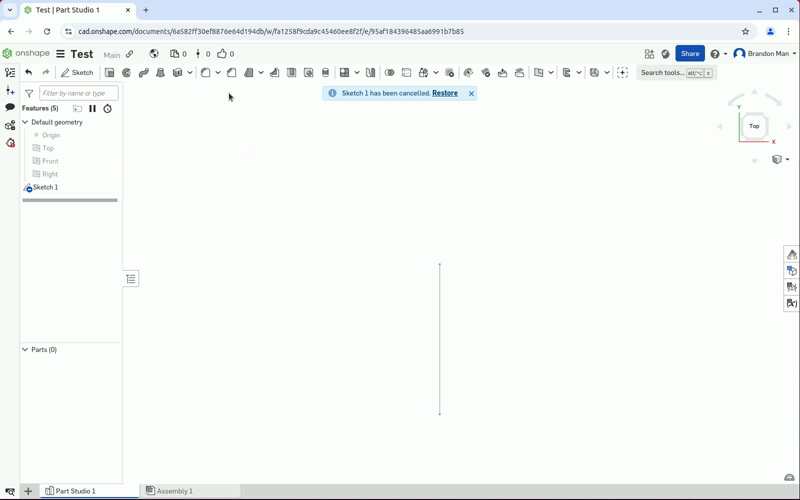
key(shift+s)
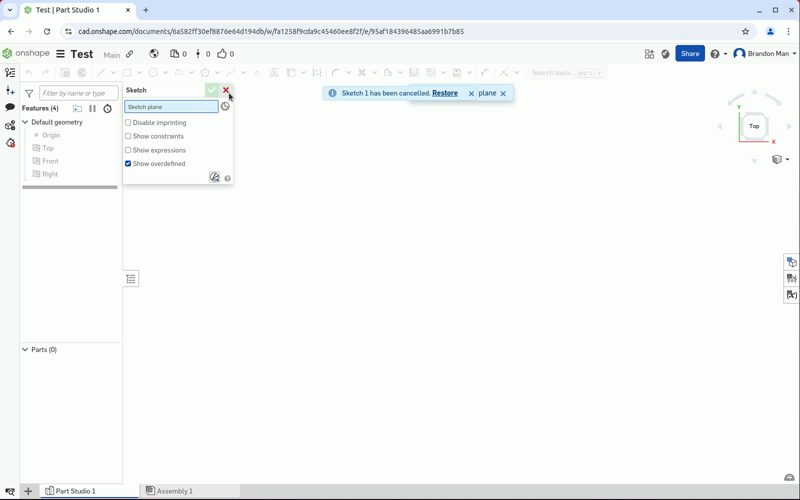
mouse_move(73, 150)
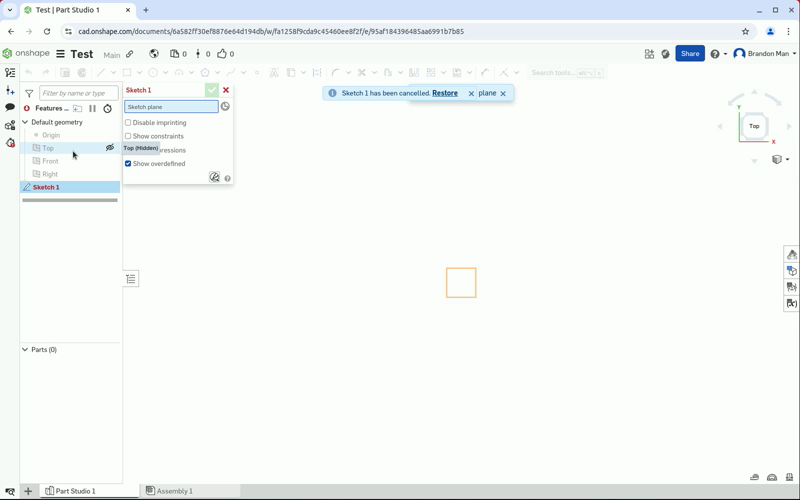
click(73, 150)
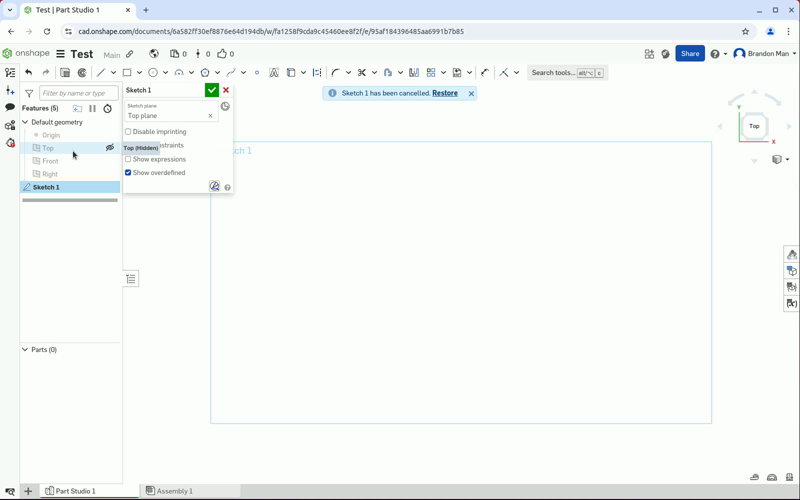
mouse_move(73, 352)
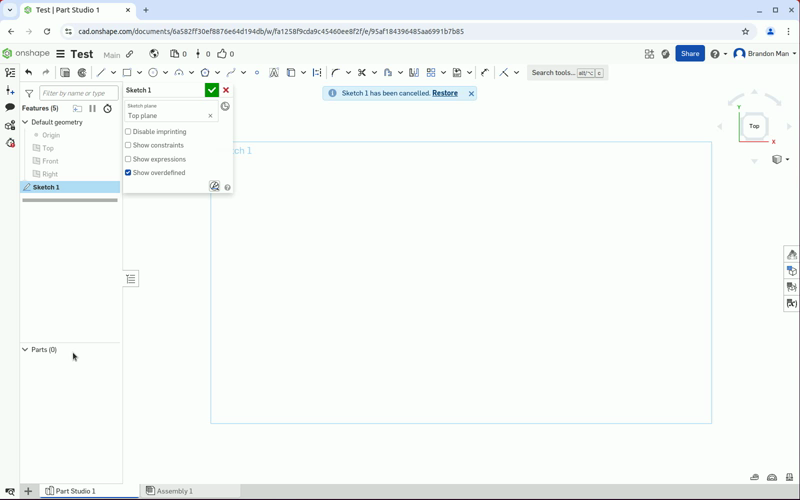
key(y)
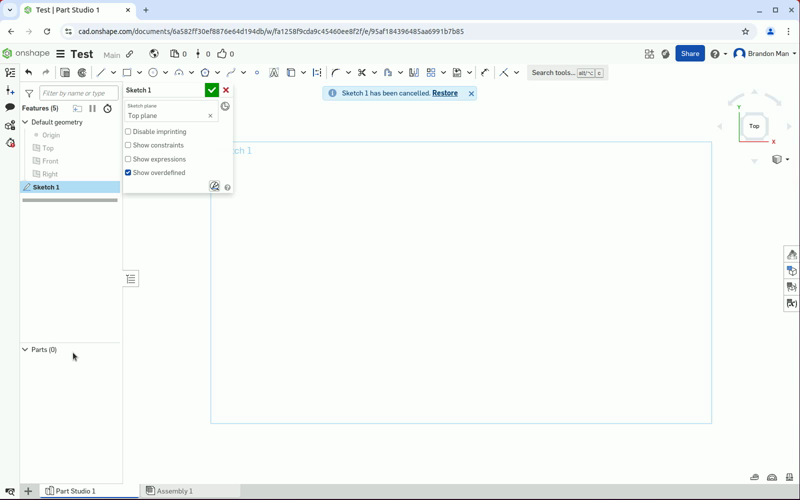
key(c)
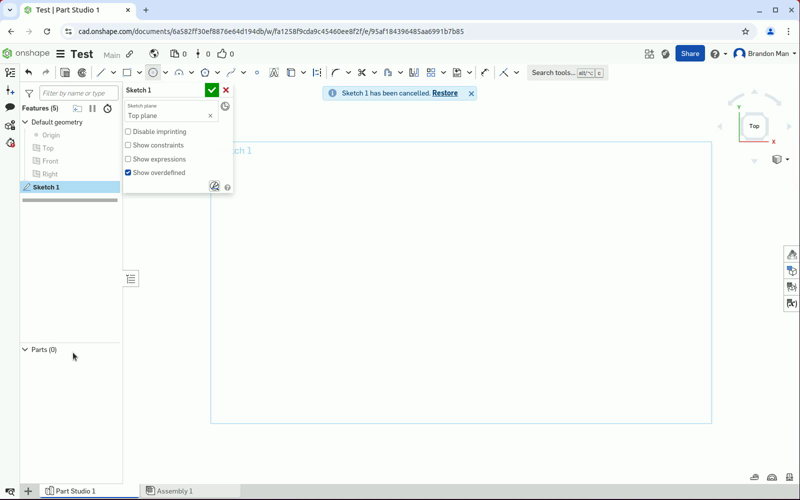
key_down(shift)
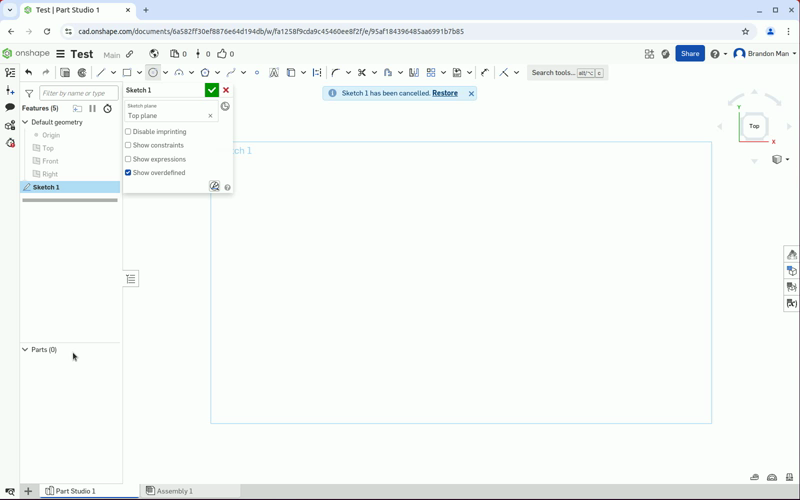
mouse_move(461, 282)
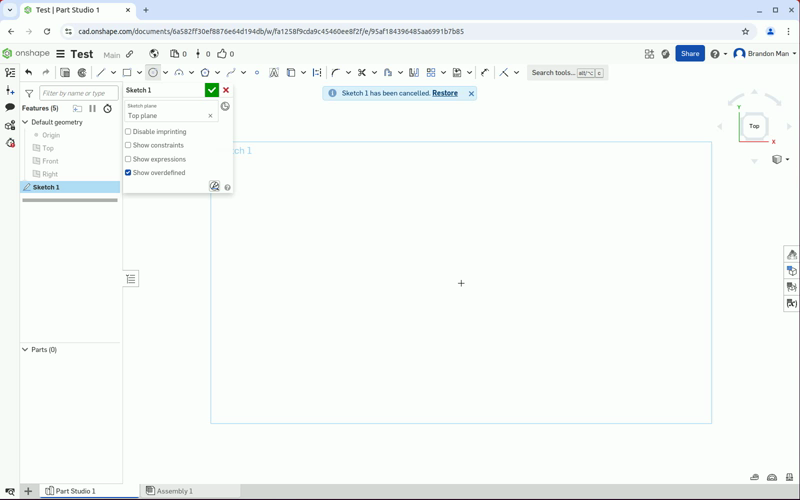
click(461, 282)
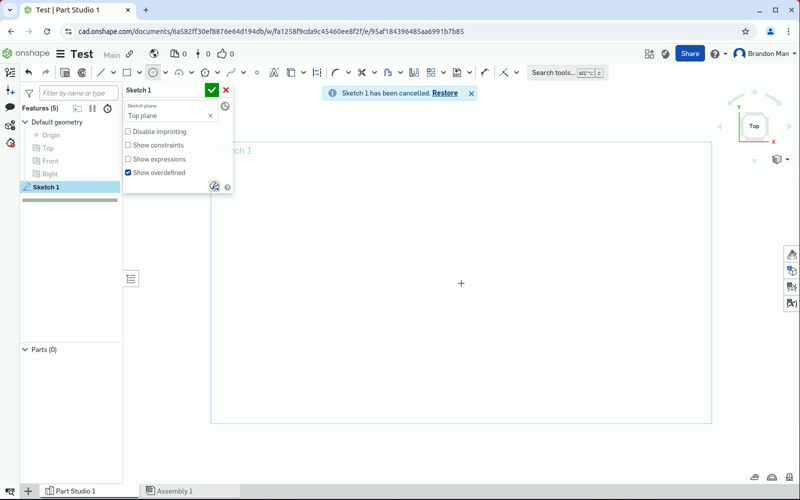
key_up(shift)
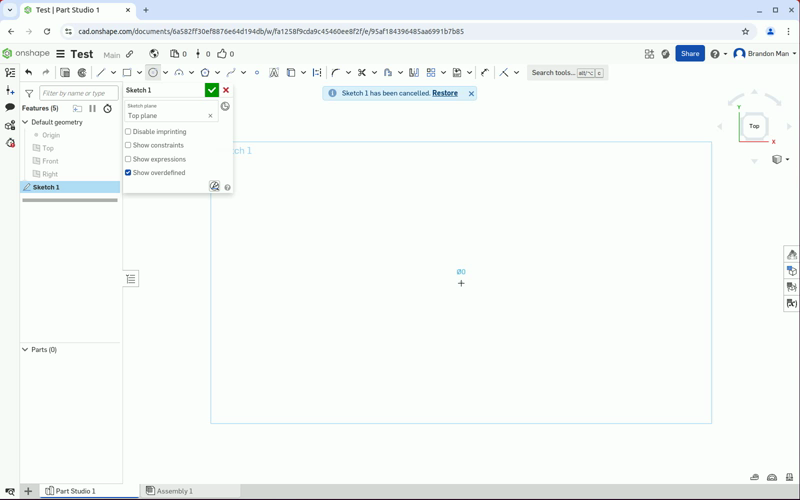
mouse_move(574, 282)
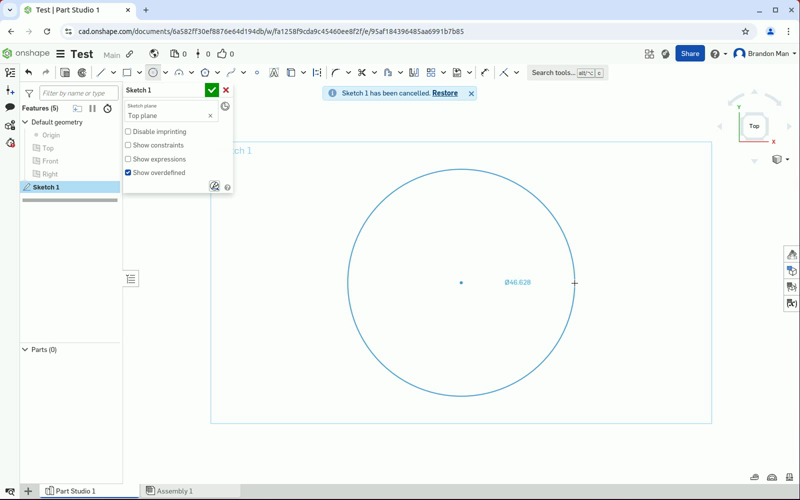
click(574, 282)
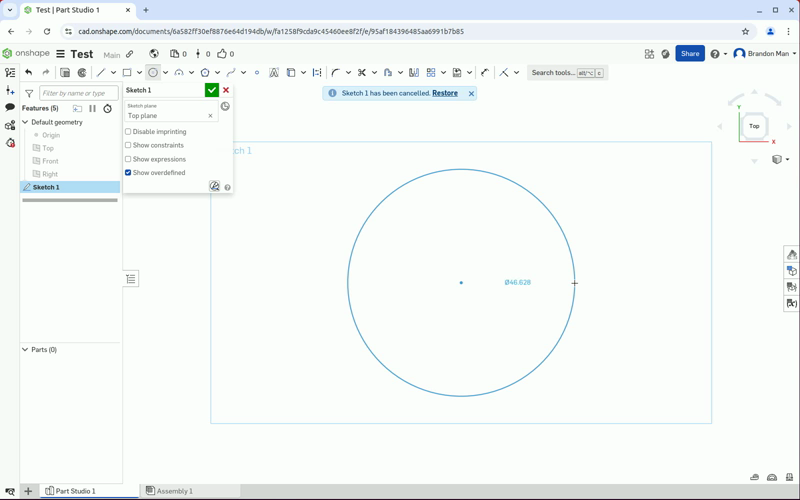
key(esc)
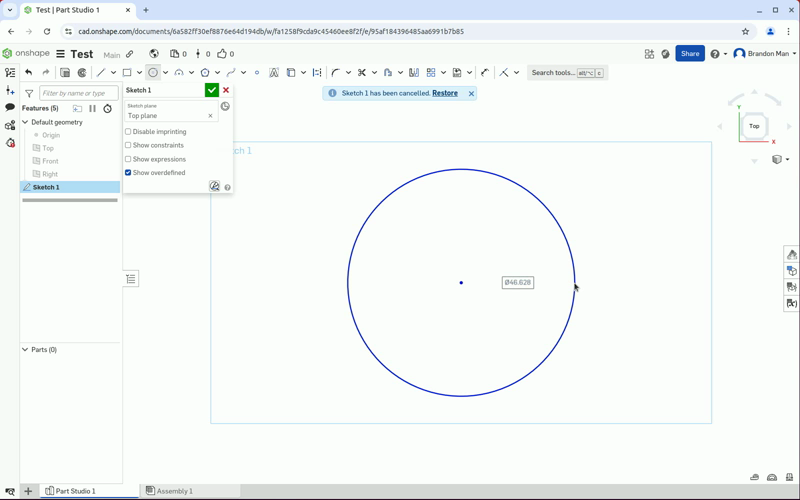
key(c)
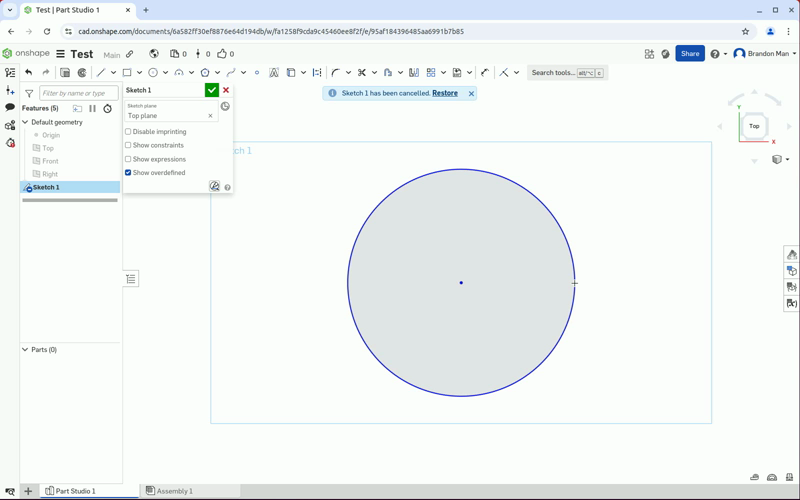
key_down(shift)
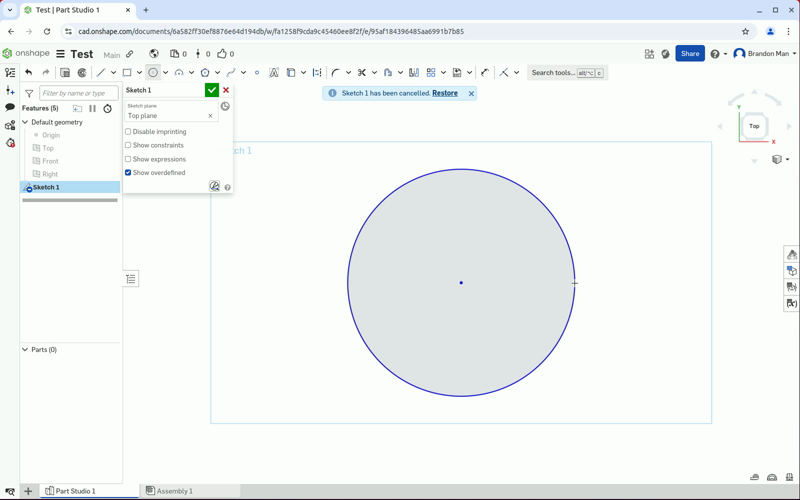
mouse_move(461, 282)
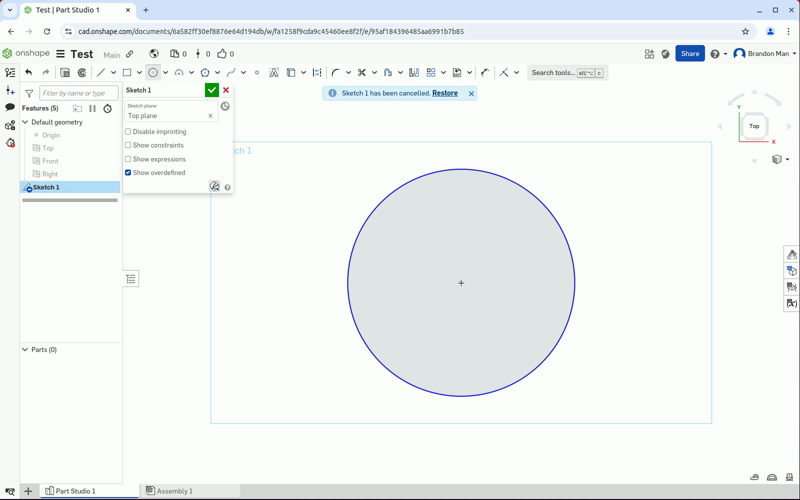
click(461, 282)
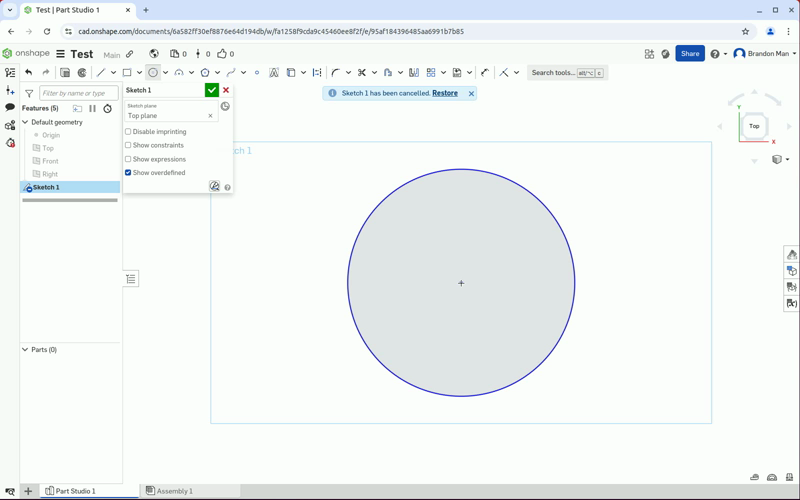
key_up(shift)
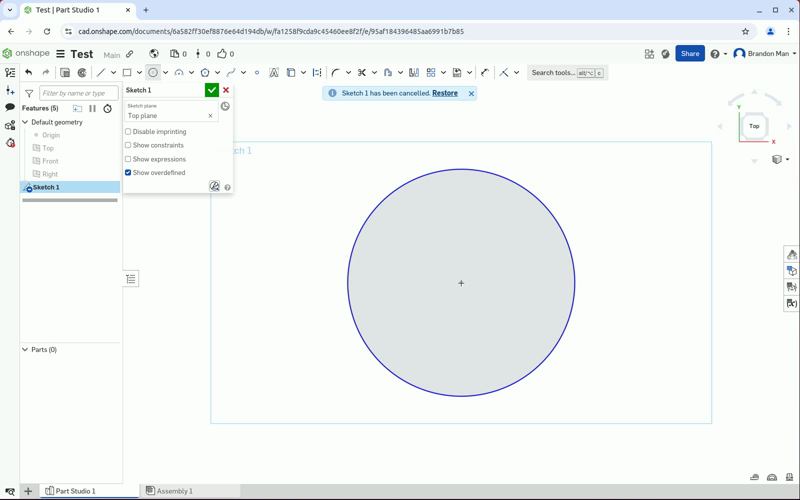
mouse_move(550, 282)
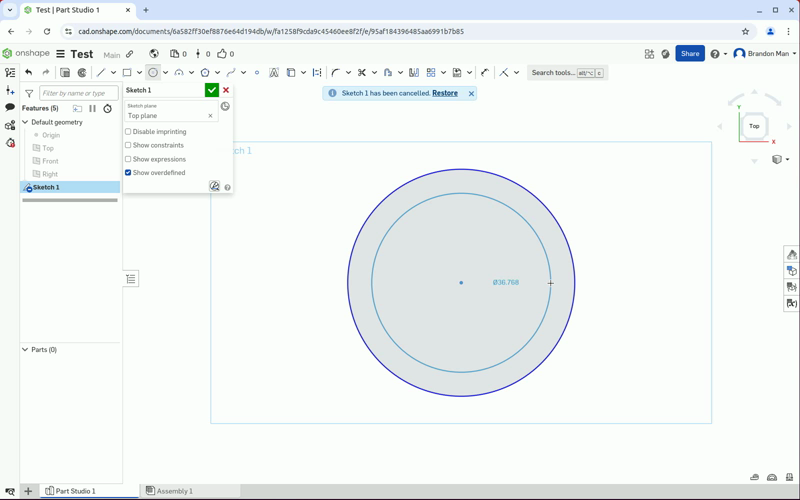
click(550, 282)
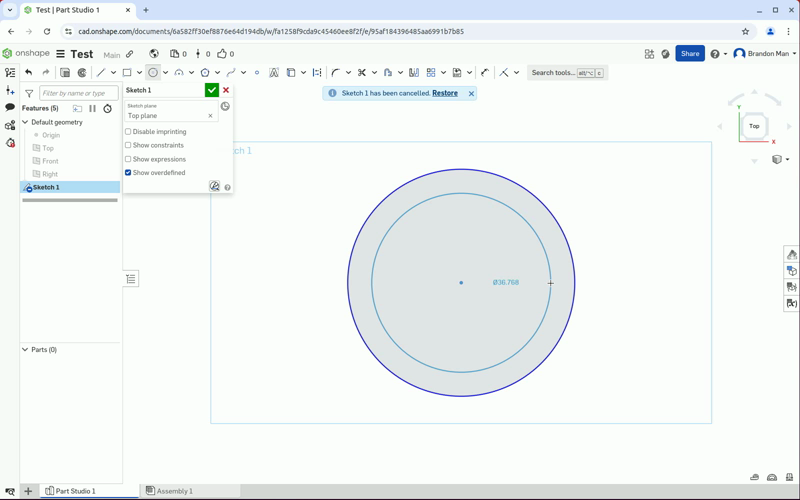
key(esc)
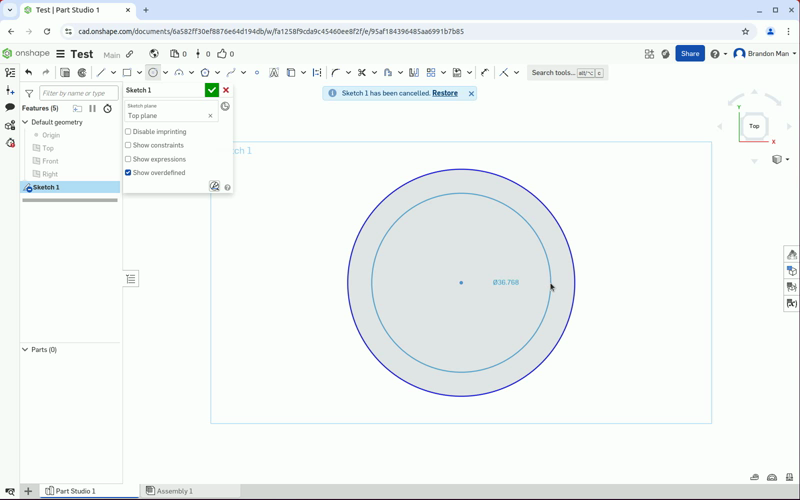
mouse_move(371, 326)
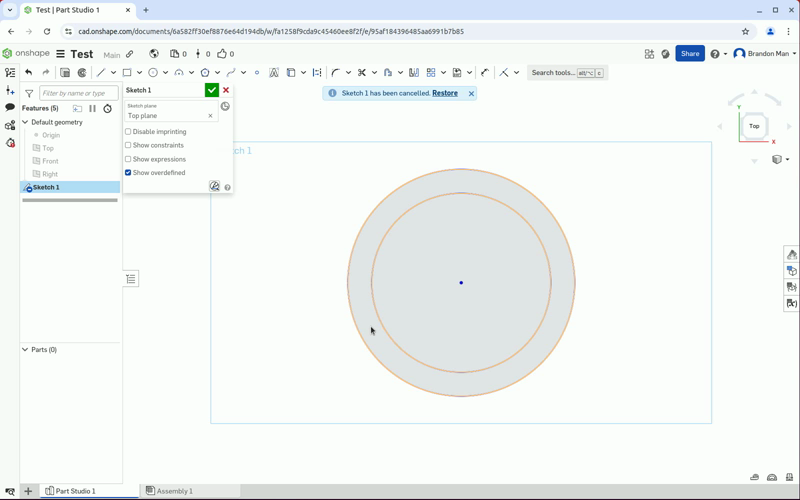
click(371, 326)
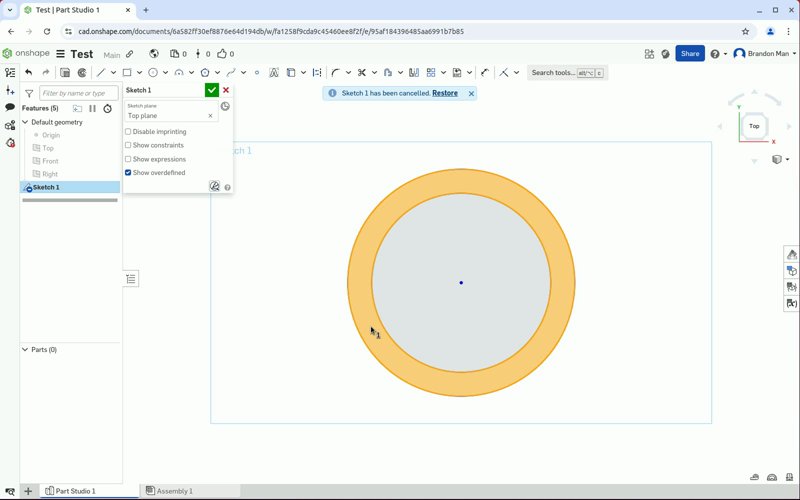
mouse_move(73, 352)
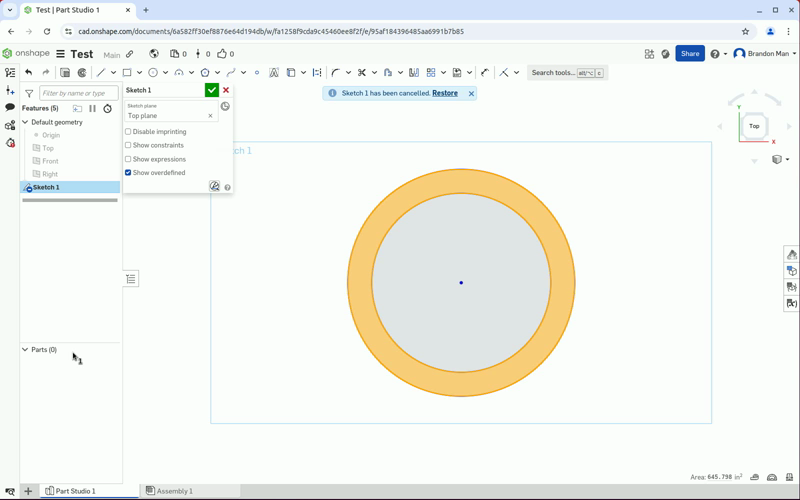
key(shift+y)
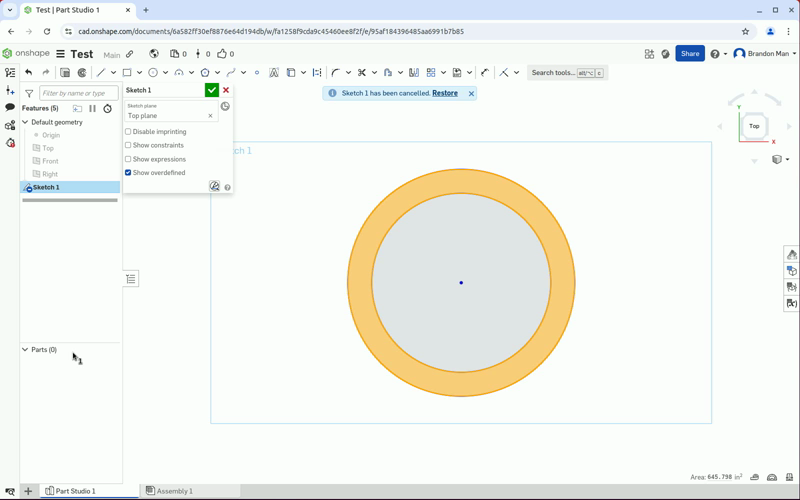
key(shift+e)
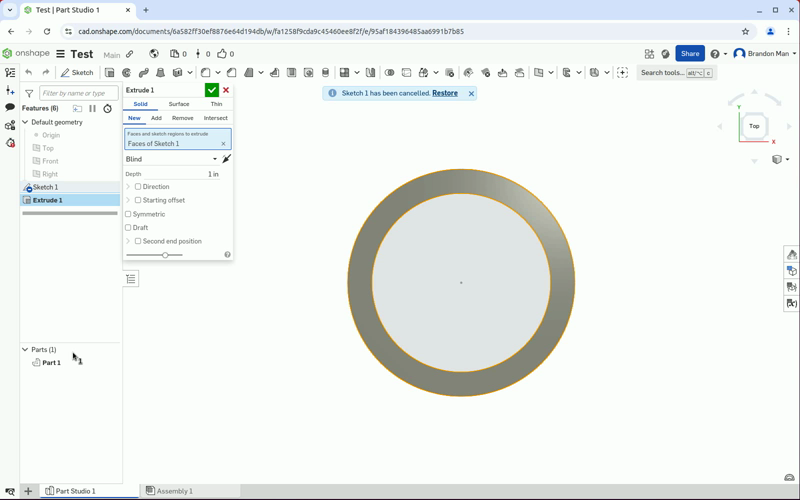
mouse_move(143, 106)
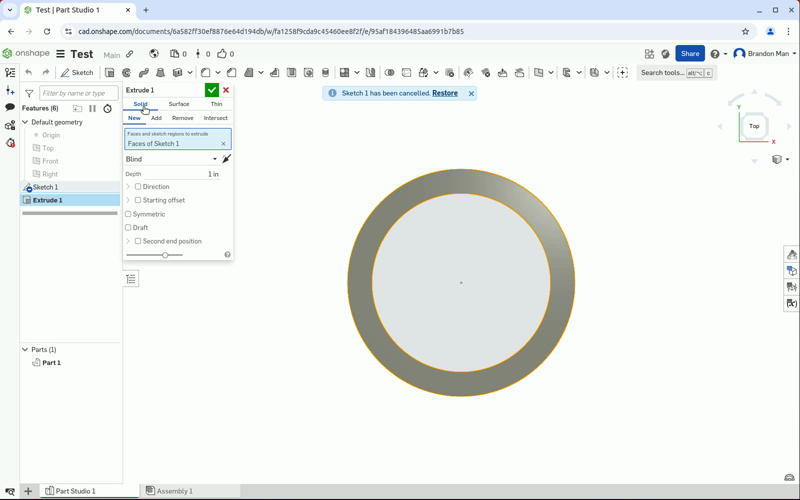
click(143, 106)
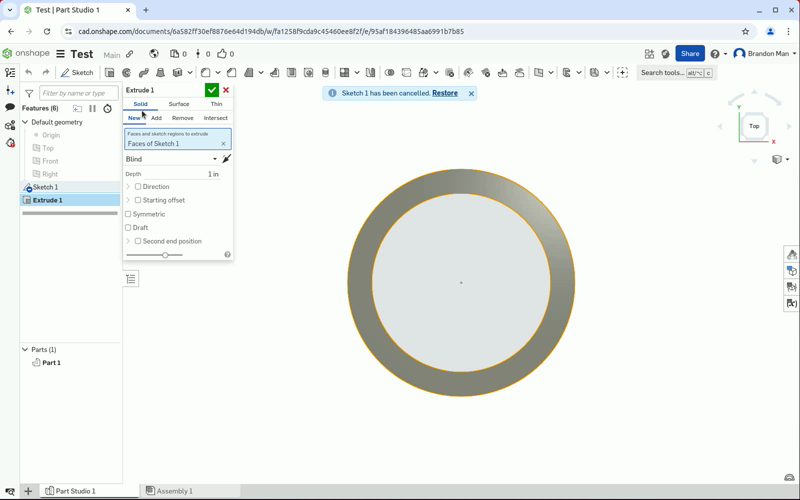
mouse_move(137, 120)
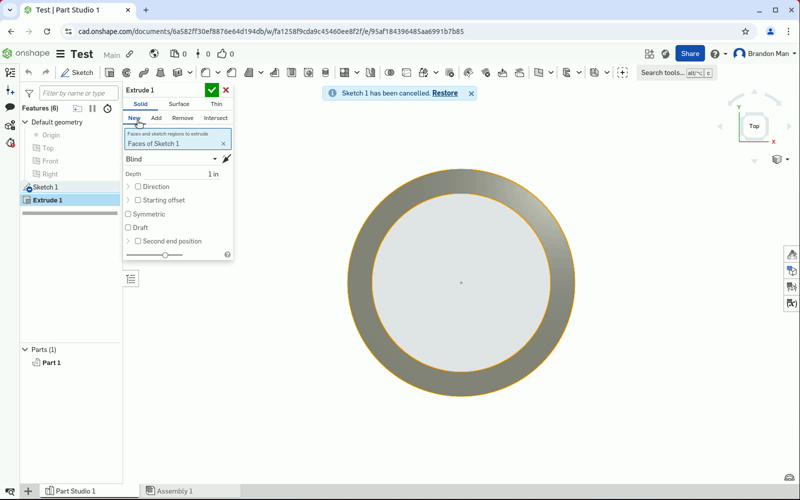
click(137, 120)
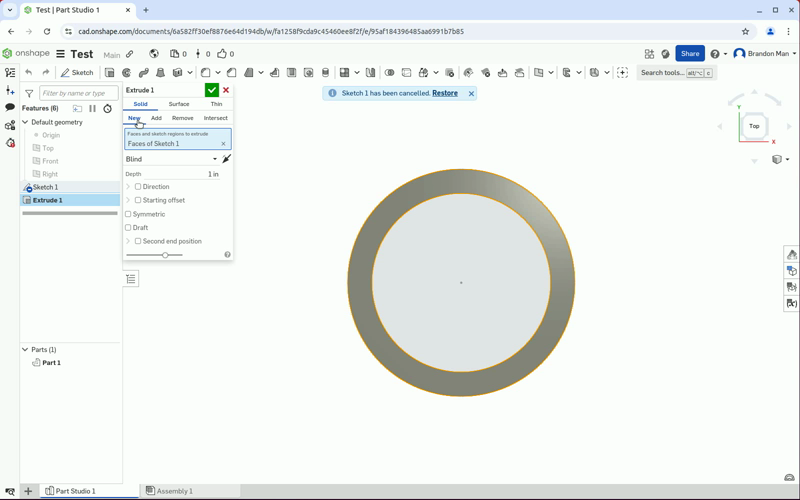
key(tab, 4)
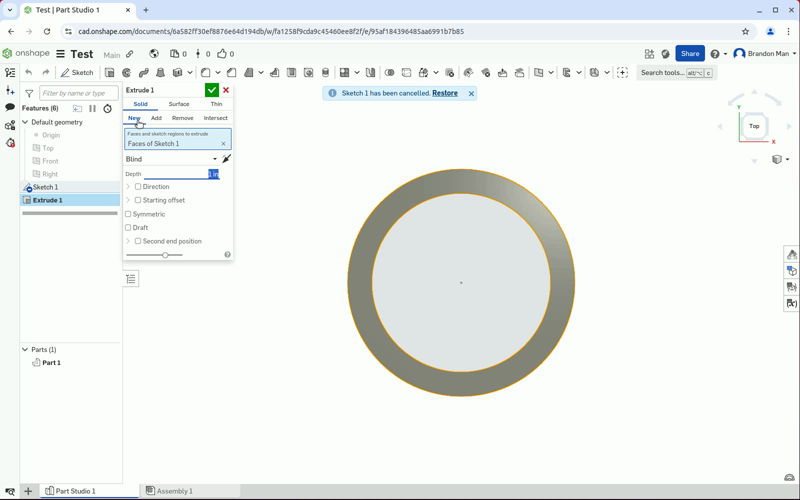
text(-9.147)
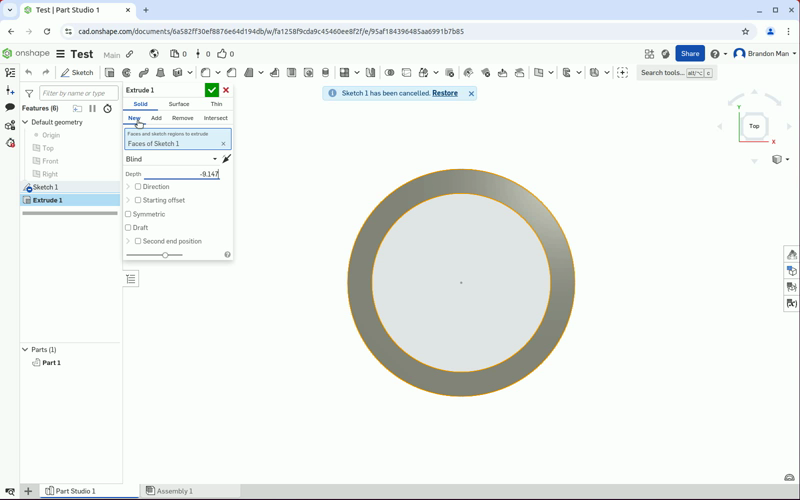
key(enter)
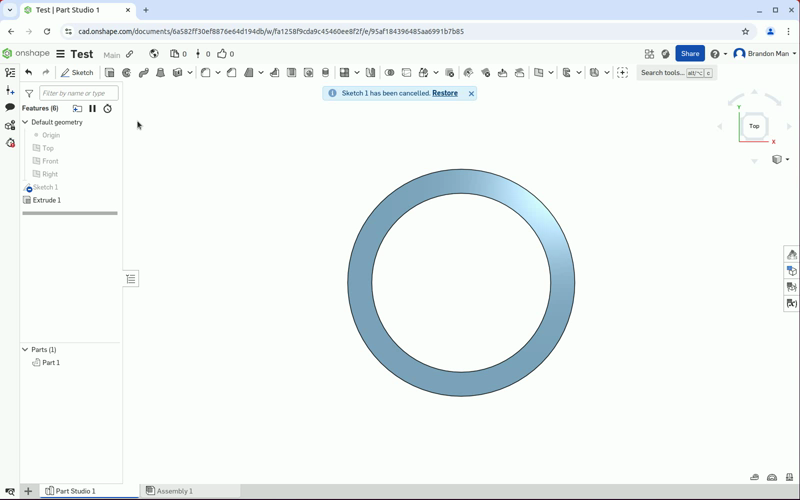
key(shift+h)
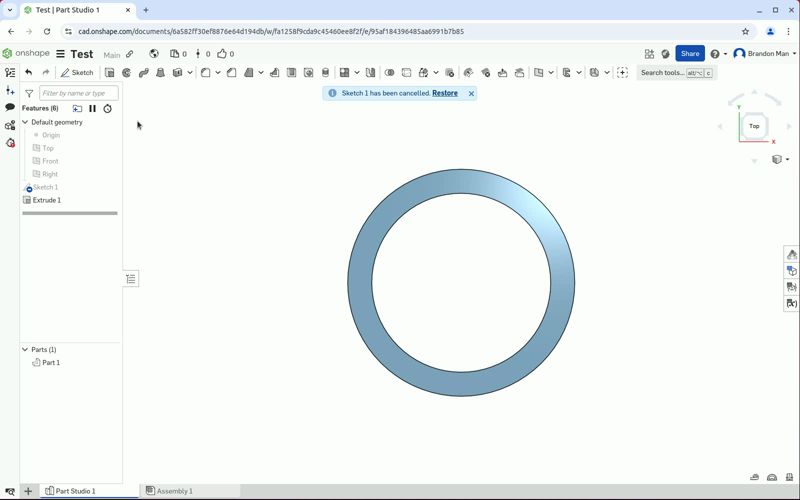
key(shift+h)
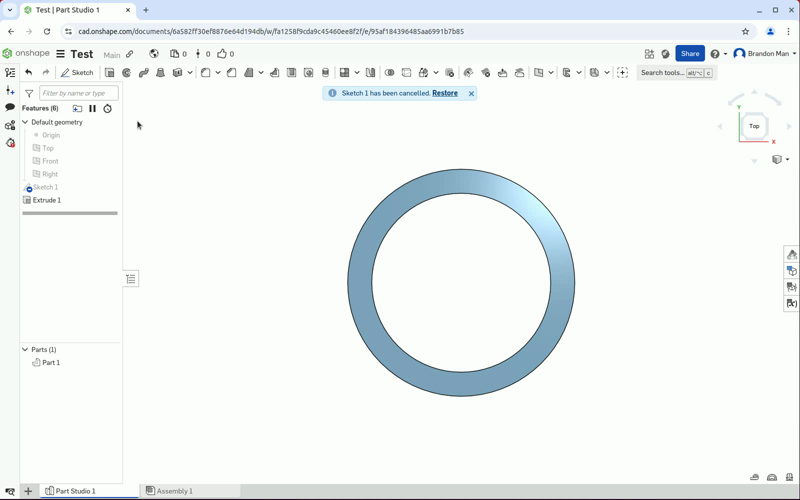
mouse_move(73, 189)
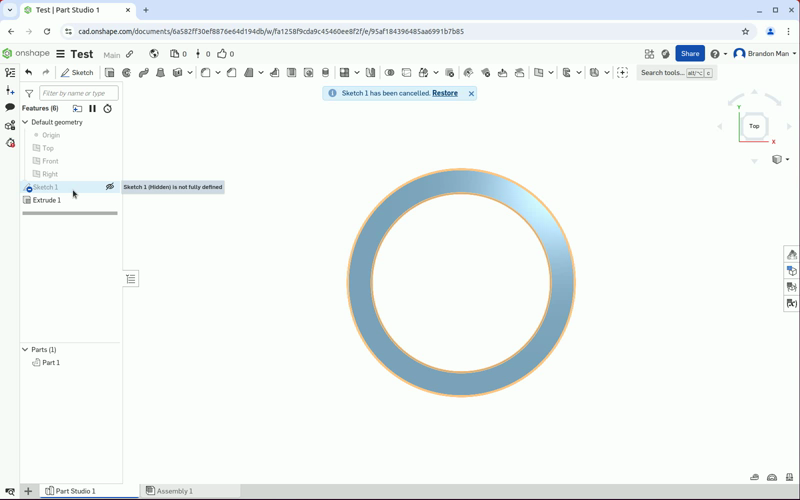
click(73, 189)
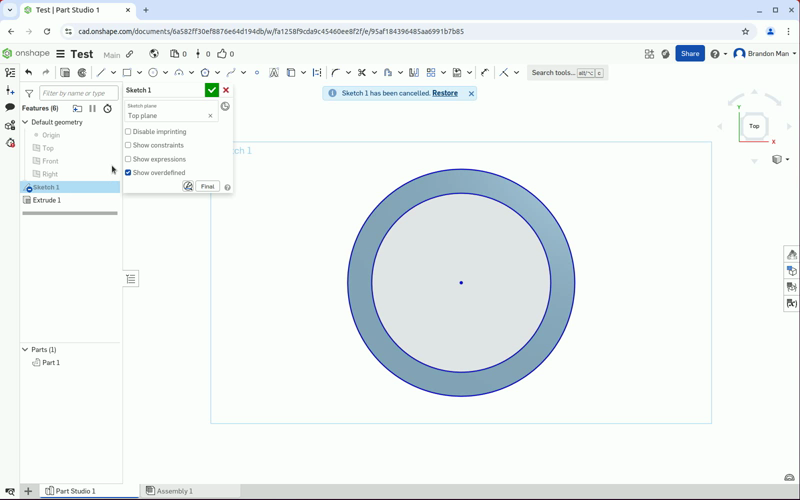
mouse_move(229, 92)
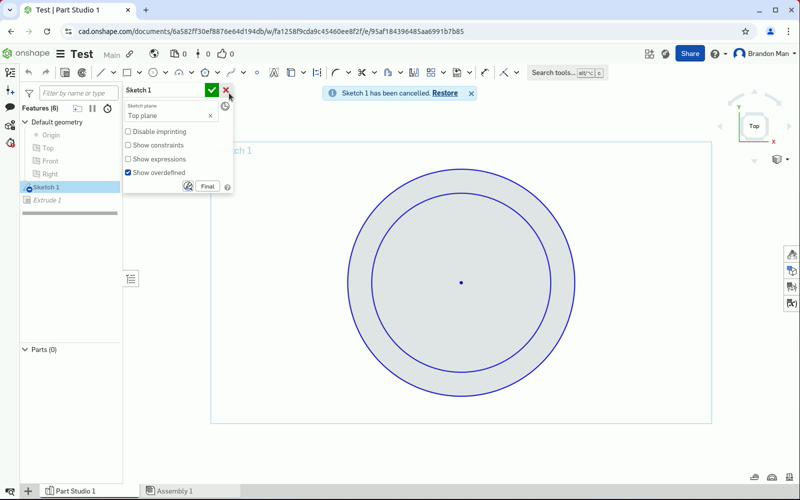
click(229, 92)
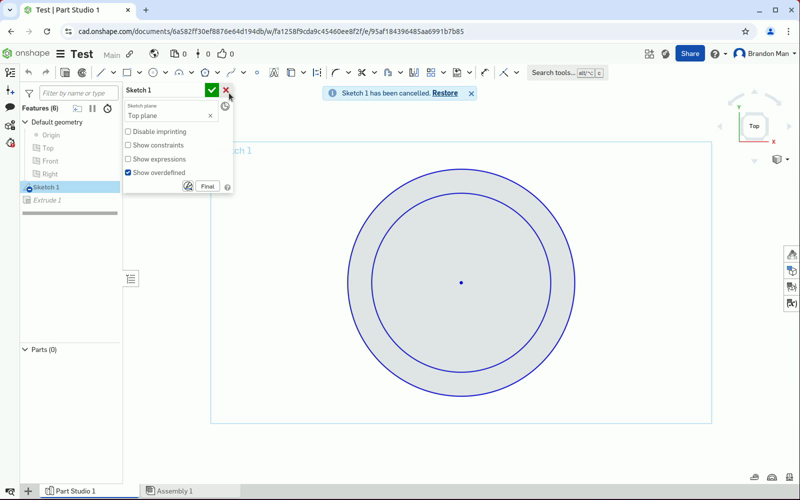
key(shift+s)
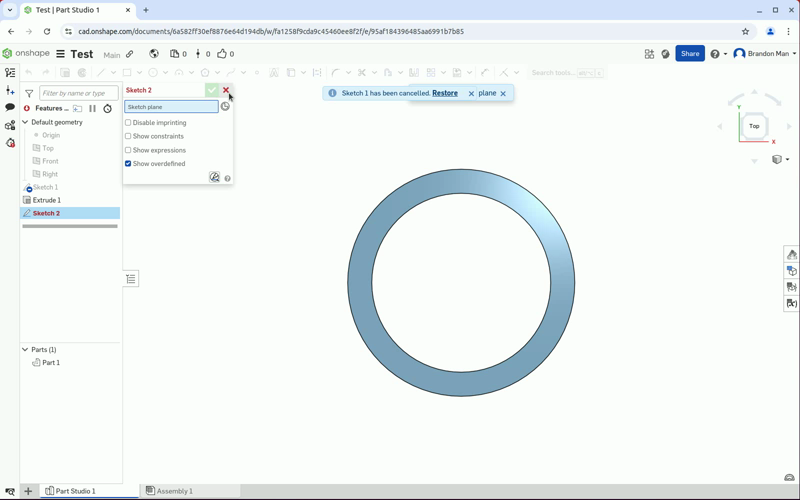
mouse_move(73, 150)
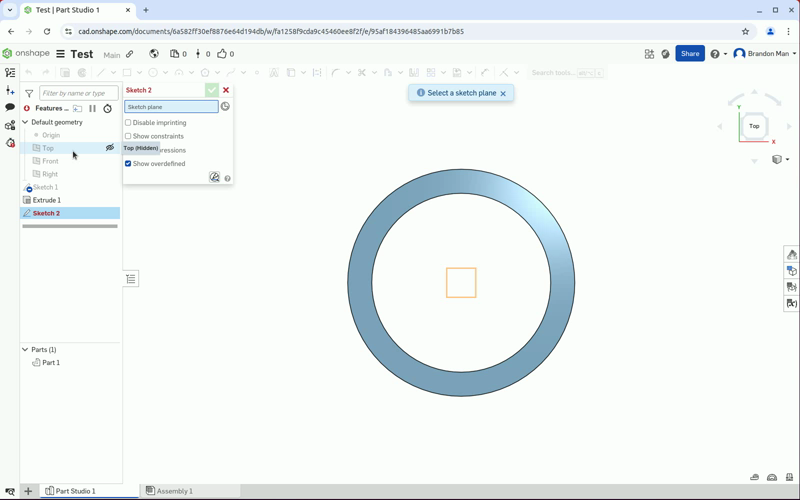
click(73, 150)
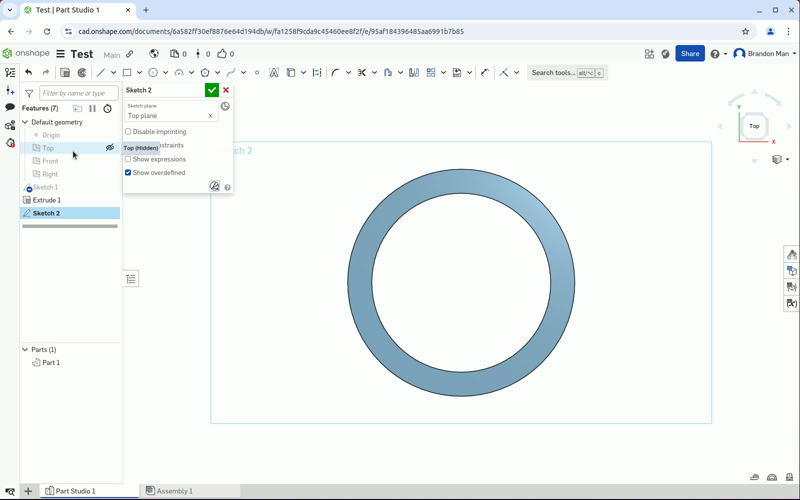
mouse_move(73, 352)
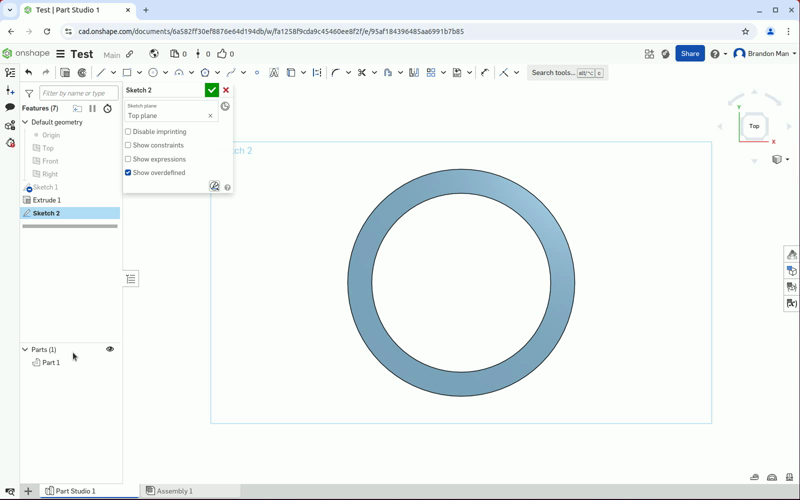
key(y)
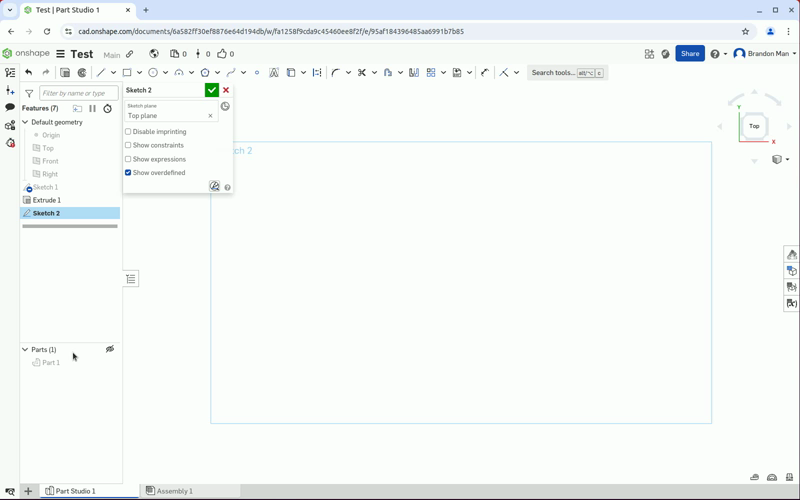
key(c)
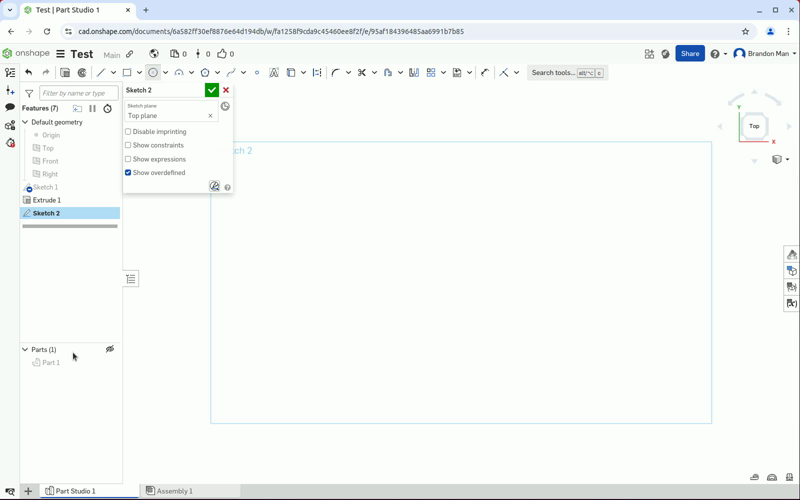
key_down(shift)
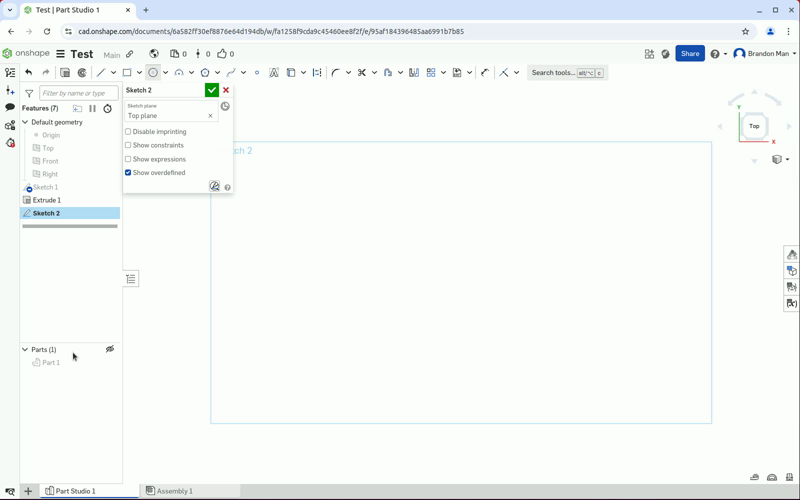
mouse_move(461, 282)
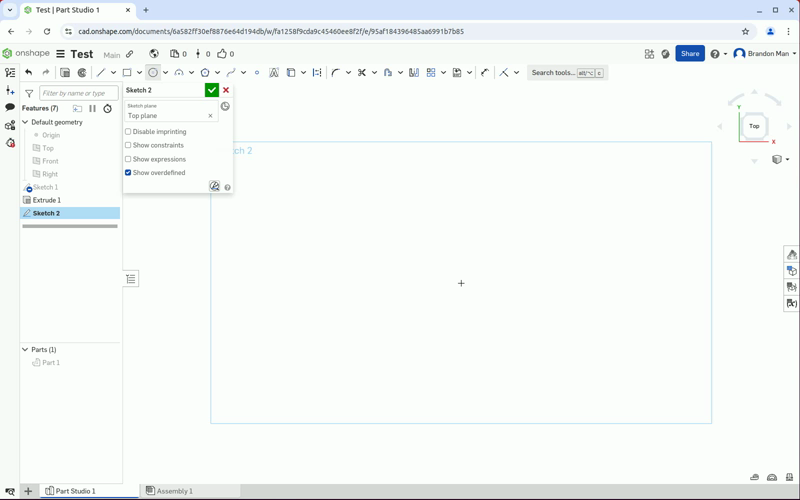
click(461, 282)
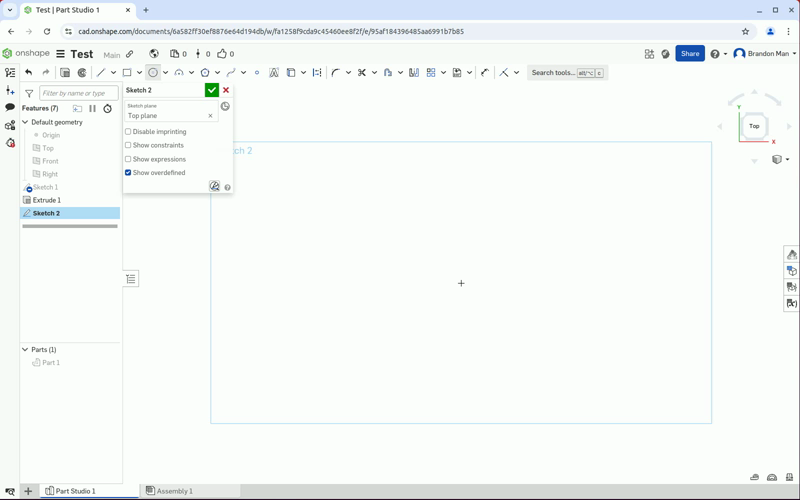
key_up(shift)
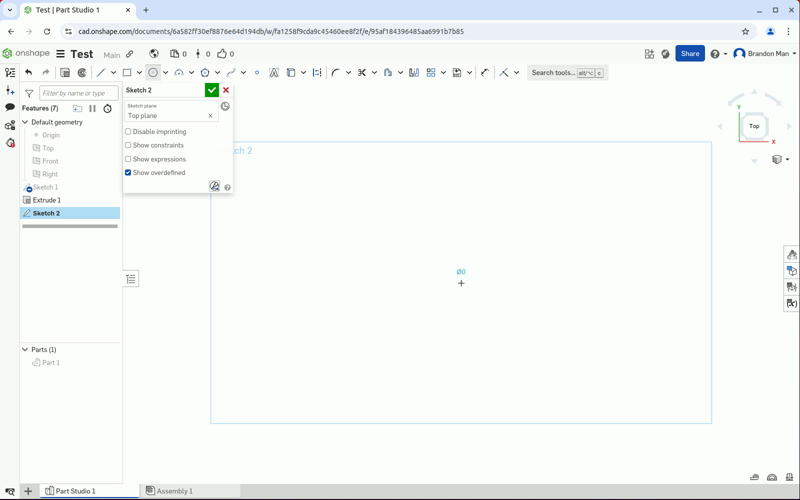
mouse_move(552, 282)
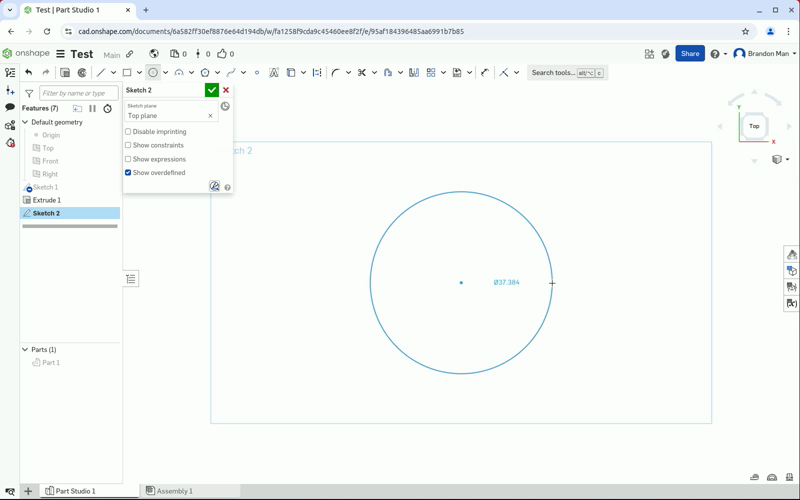
click(552, 282)
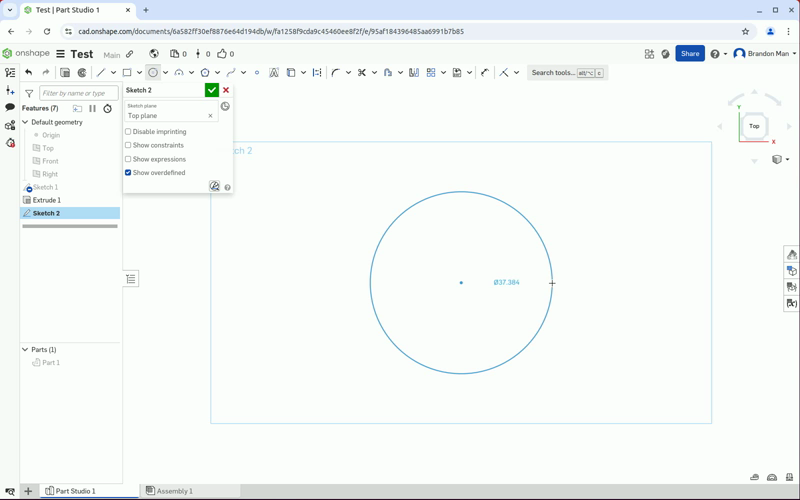
key(esc)
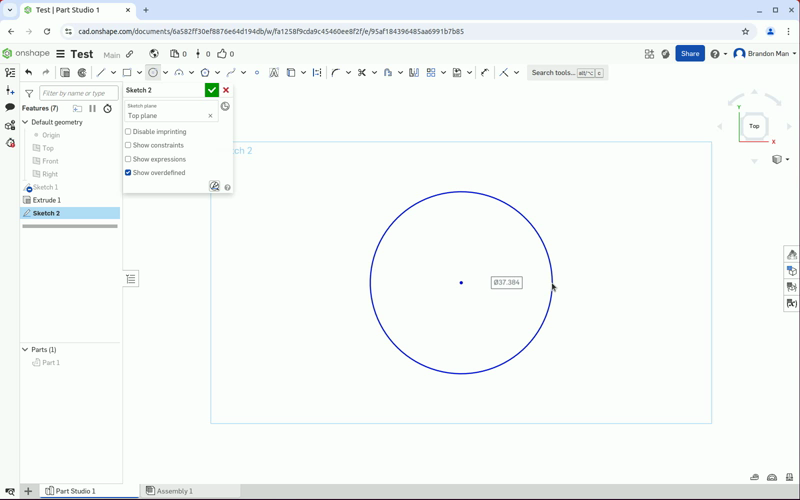
key(c)
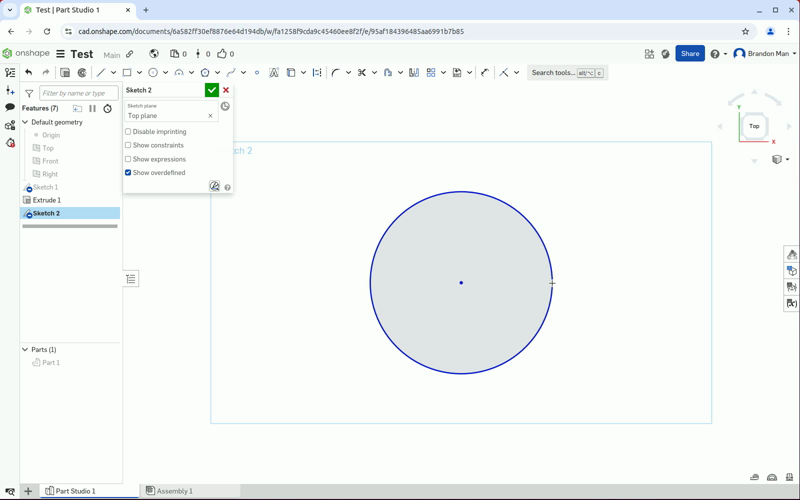
key_down(shift)
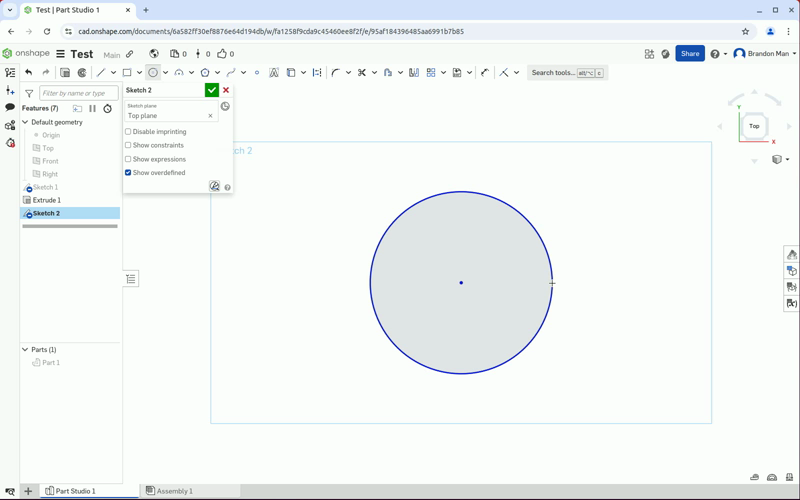
mouse_move(461, 282)
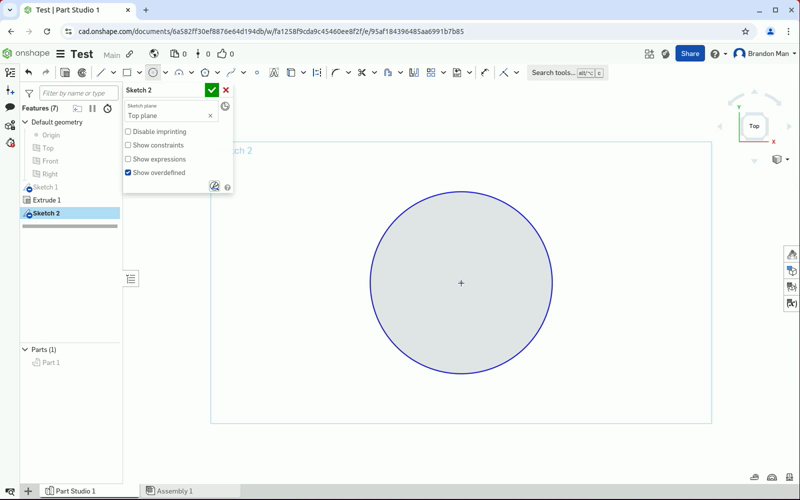
click(461, 282)
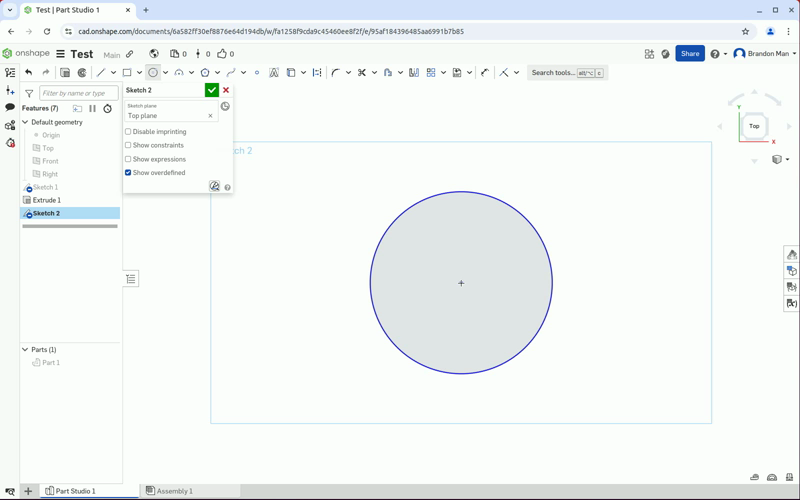
key_up(shift)
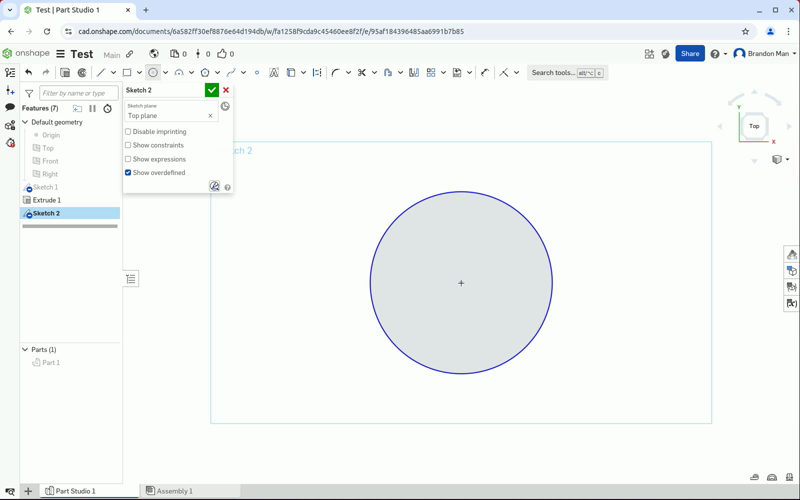
mouse_move(518, 282)
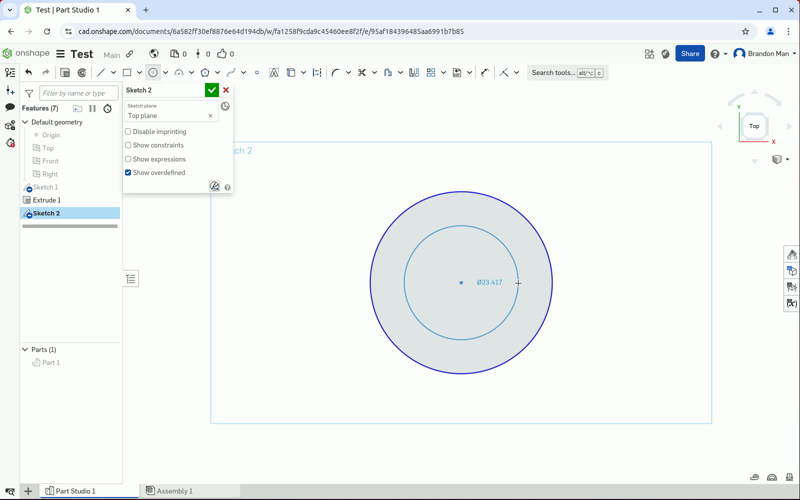
click(518, 282)
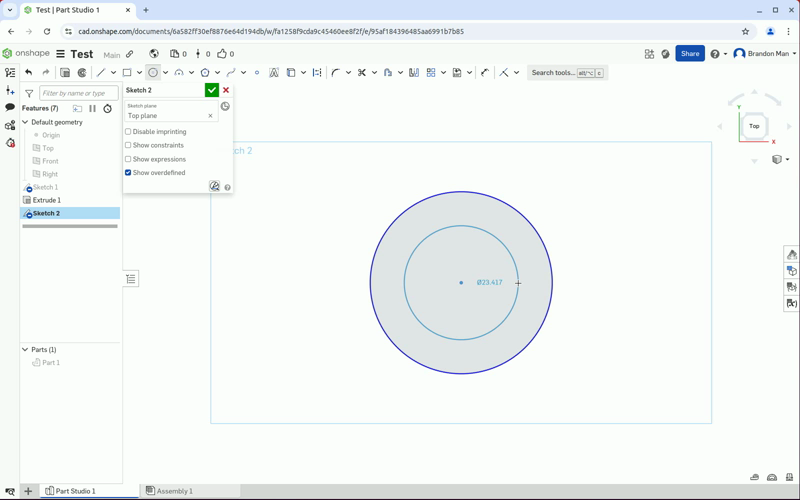
key(esc)
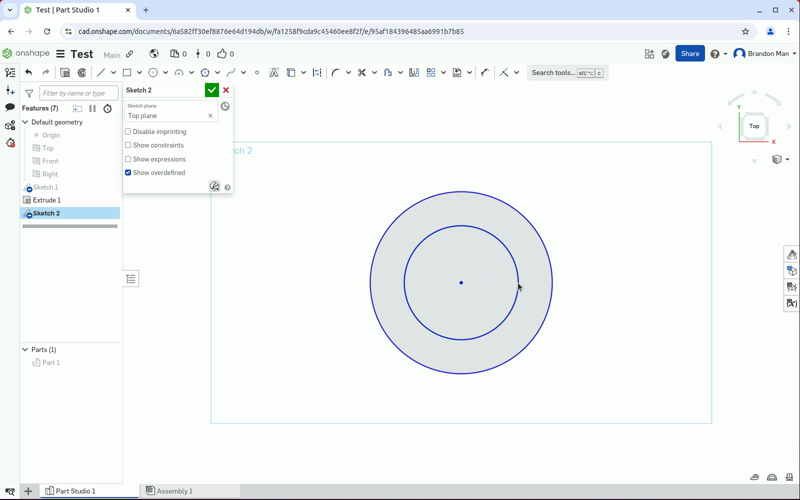
mouse_move(497, 339)
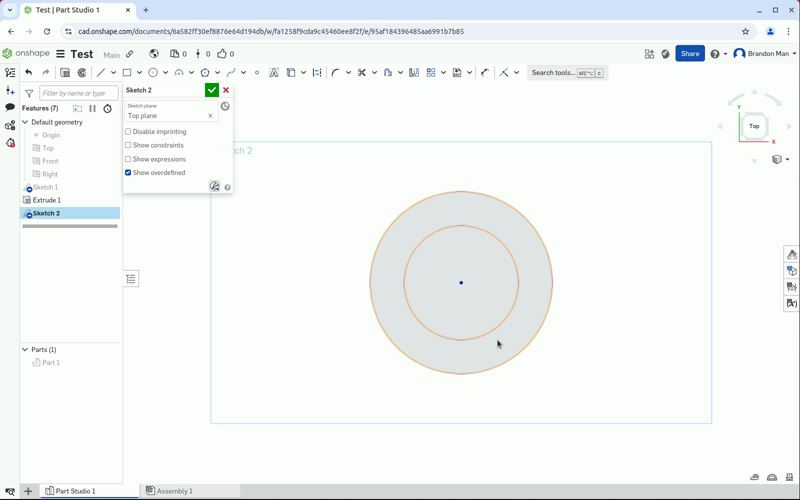
click(497, 339)
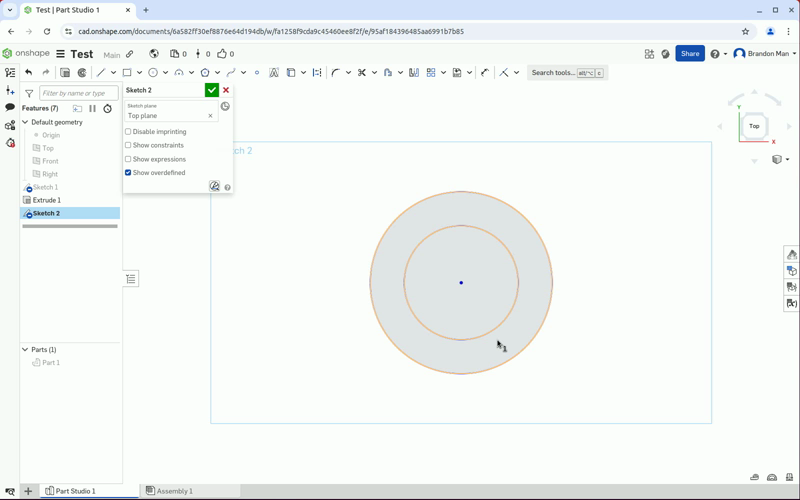
mouse_move(73, 352)
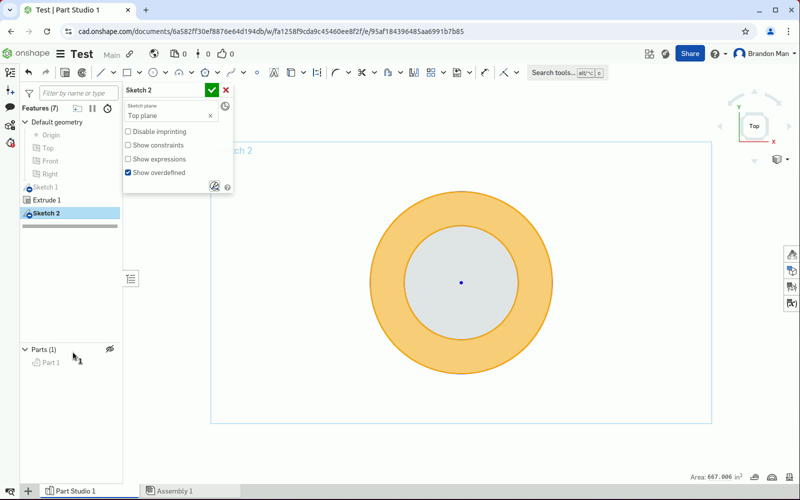
key(shift+y)
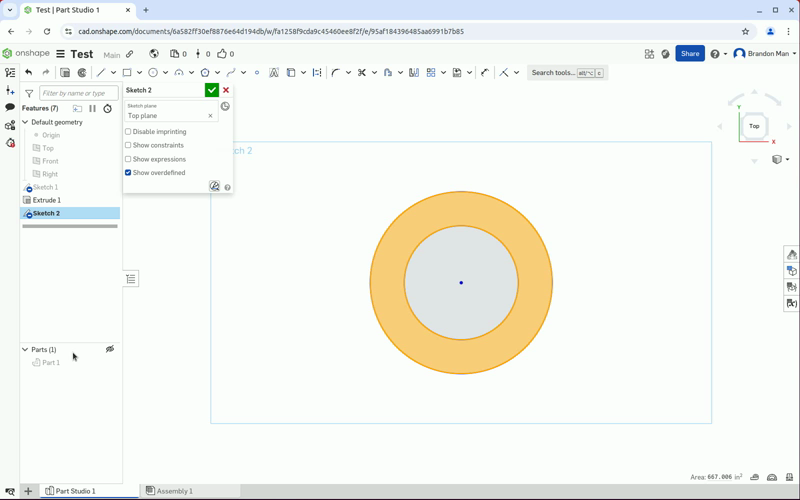
key(shift+e)
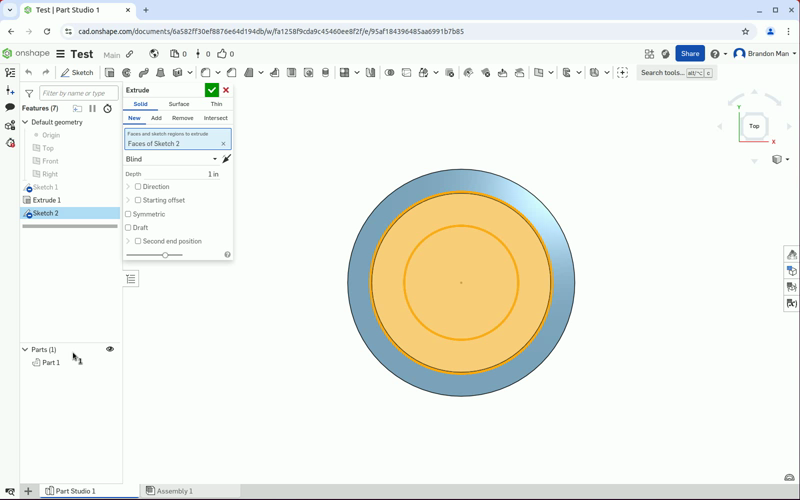
mouse_move(143, 106)
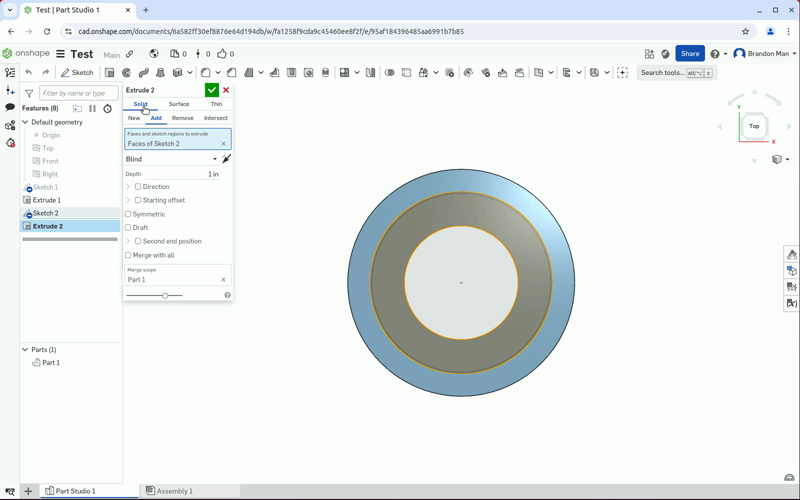
click(143, 106)
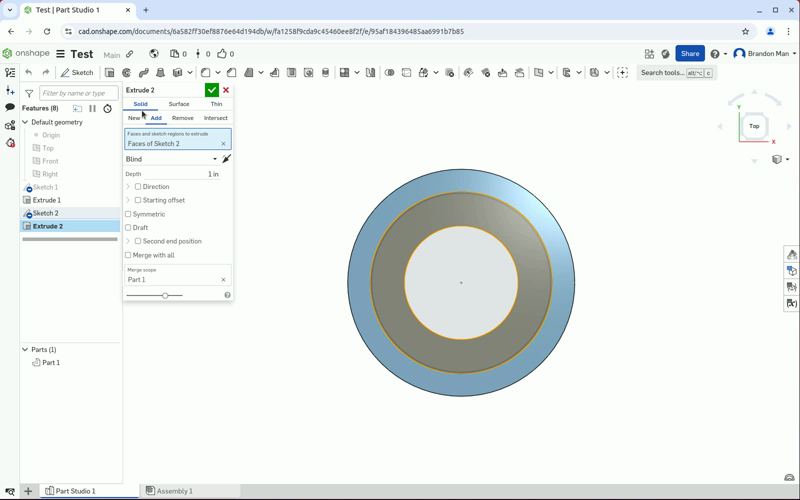
mouse_move(137, 120)
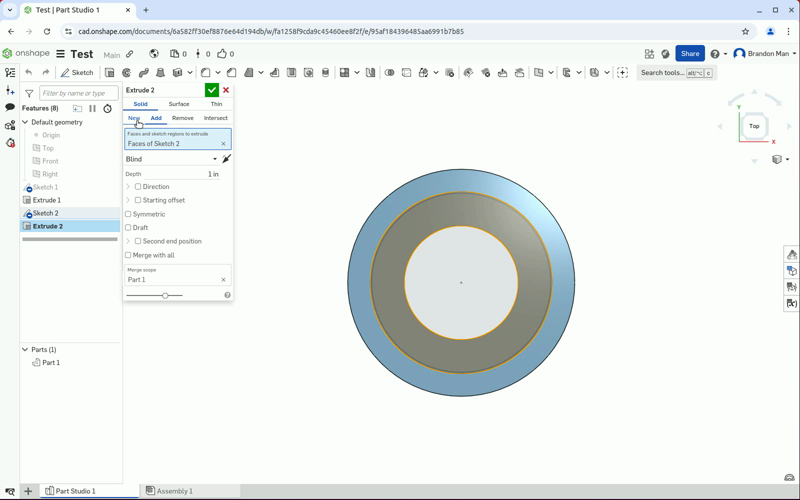
click(137, 120)
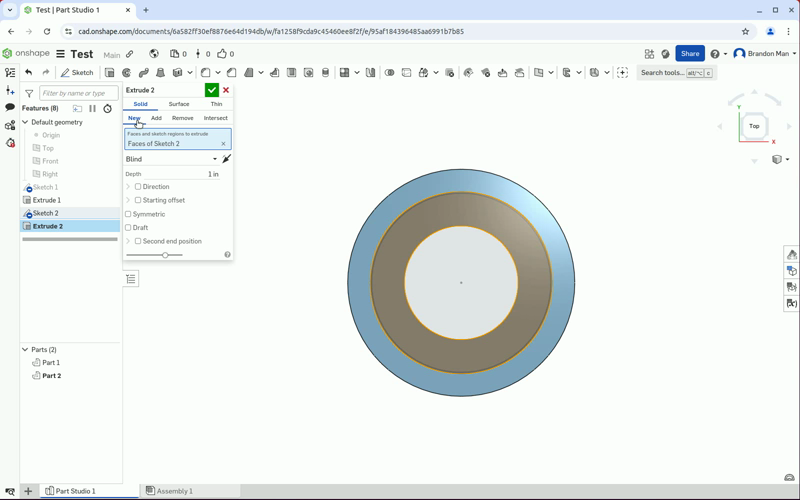
key(tab, 4)
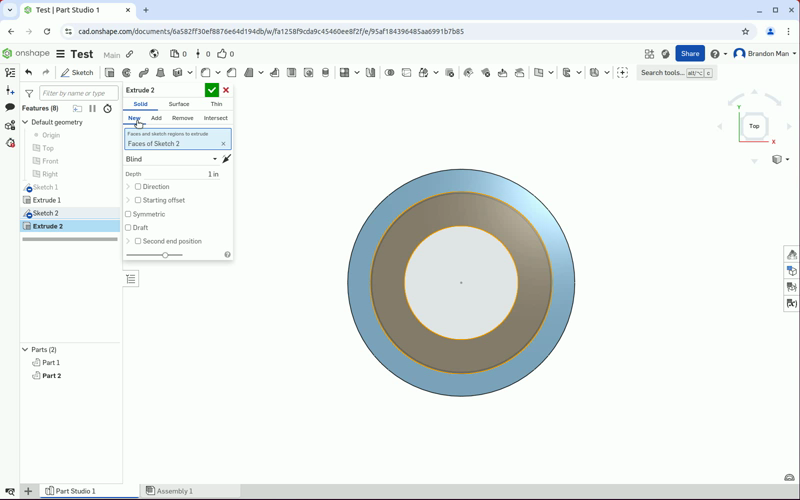
text(-9.147)
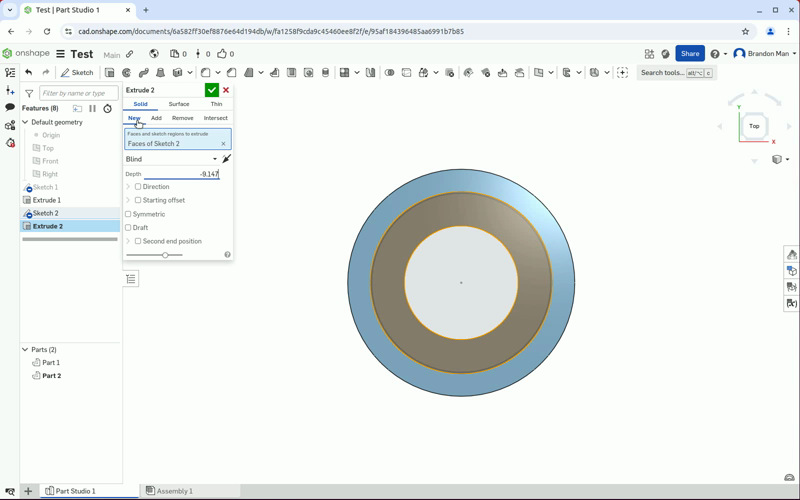
key(enter)
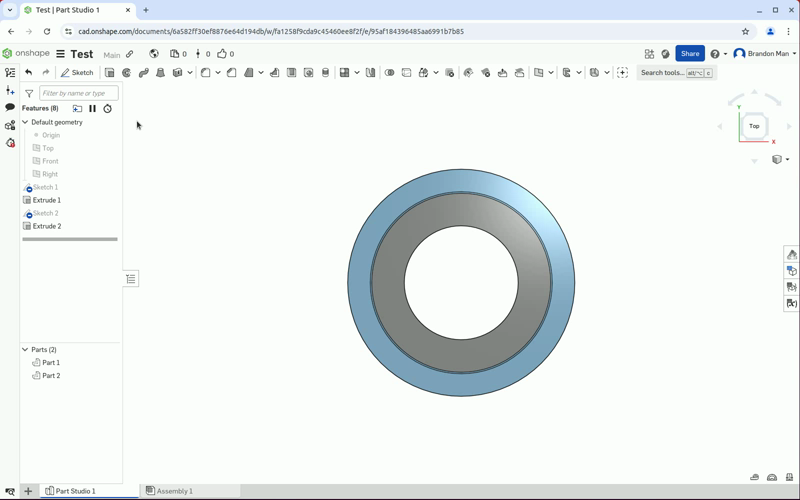
key(shift+h)
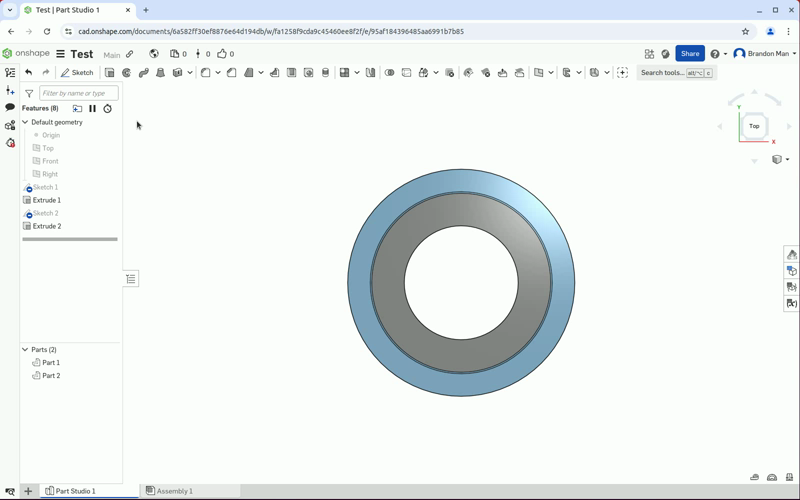
key(shift+h)
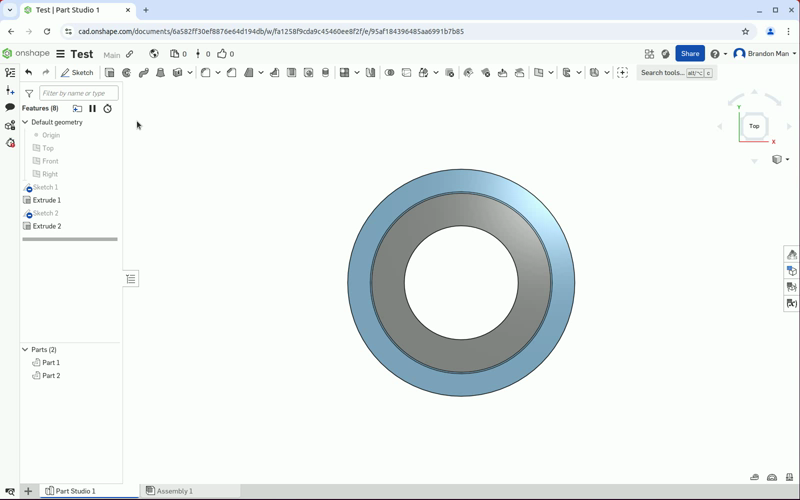
mouse_move(73, 189)
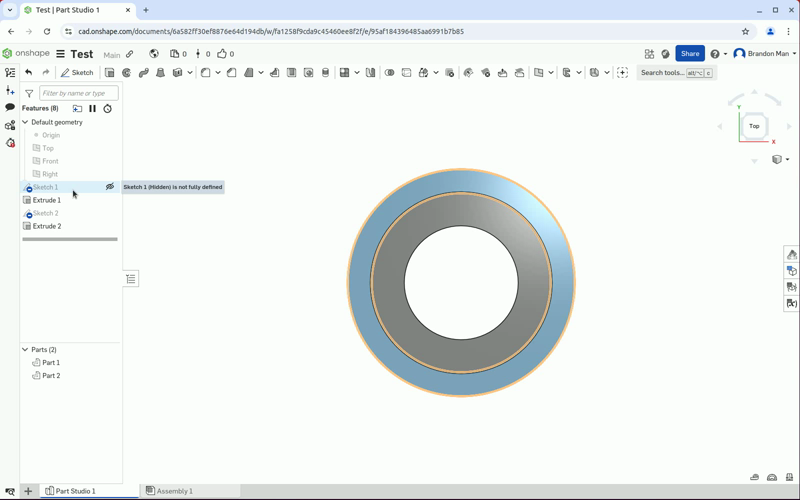
click(73, 189)
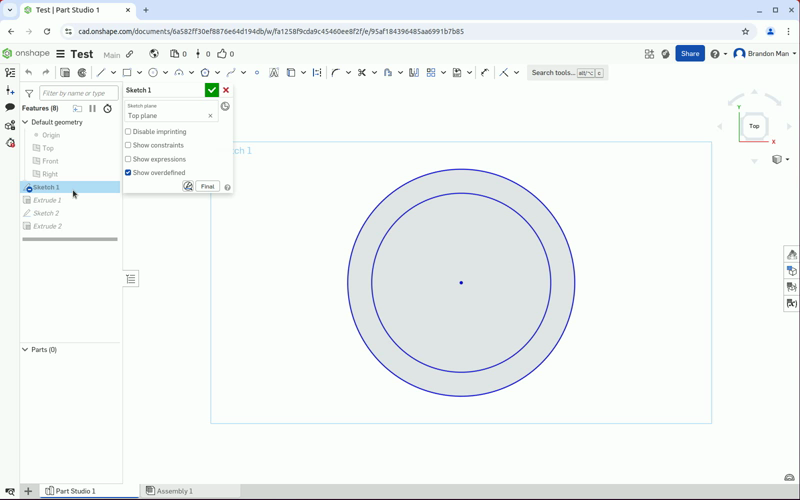
mouse_move(229, 92)
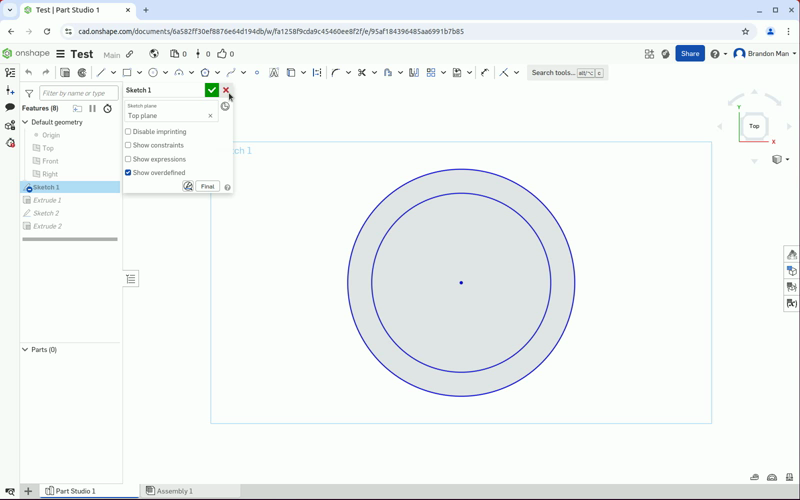
click(229, 92)
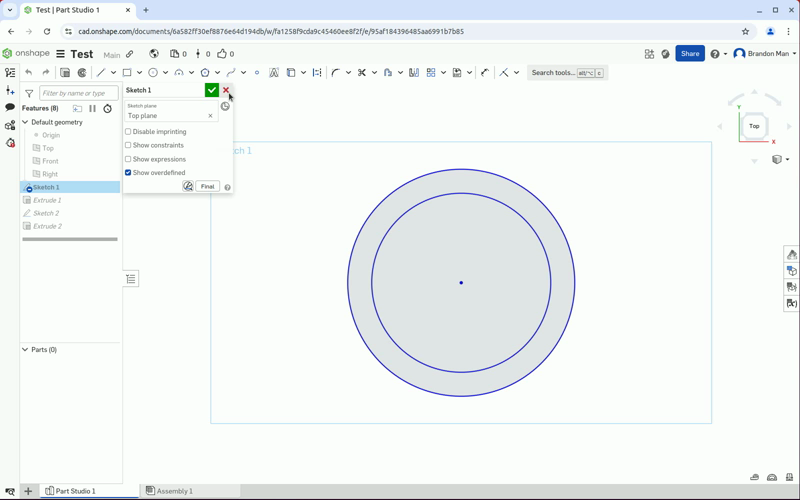
key(shift+s)
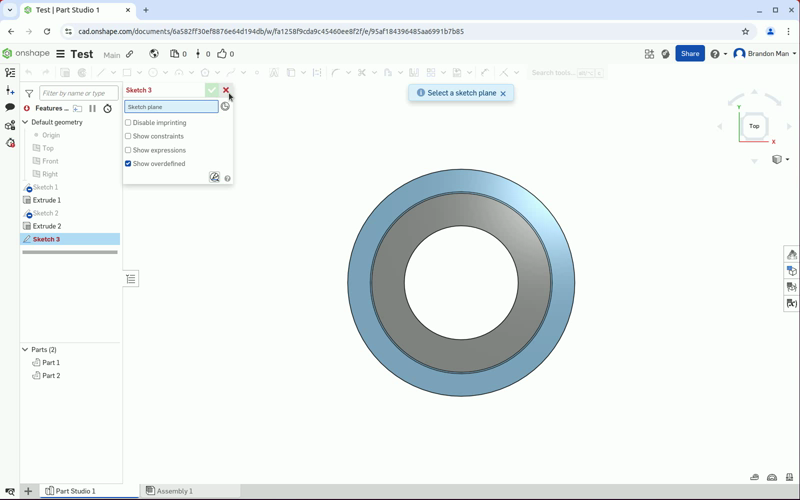
mouse_move(73, 150)
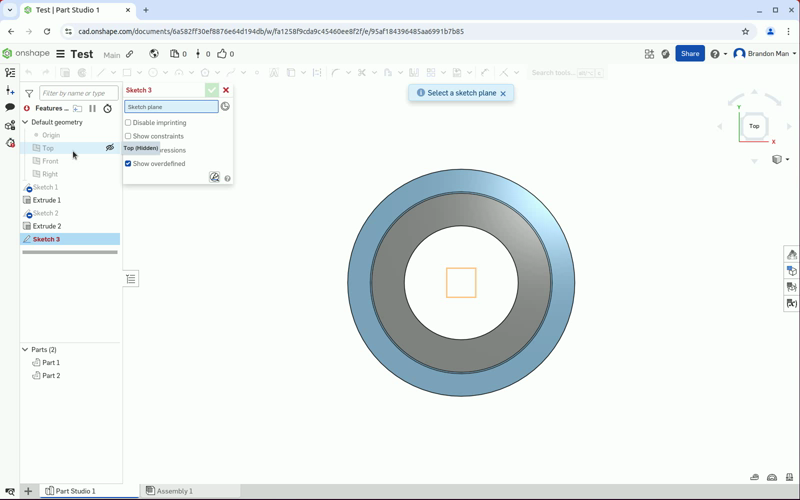
click(73, 150)
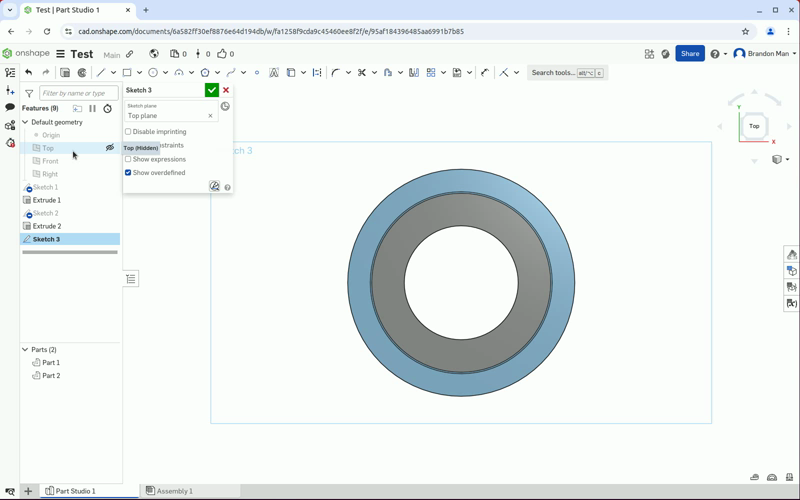
mouse_move(73, 352)
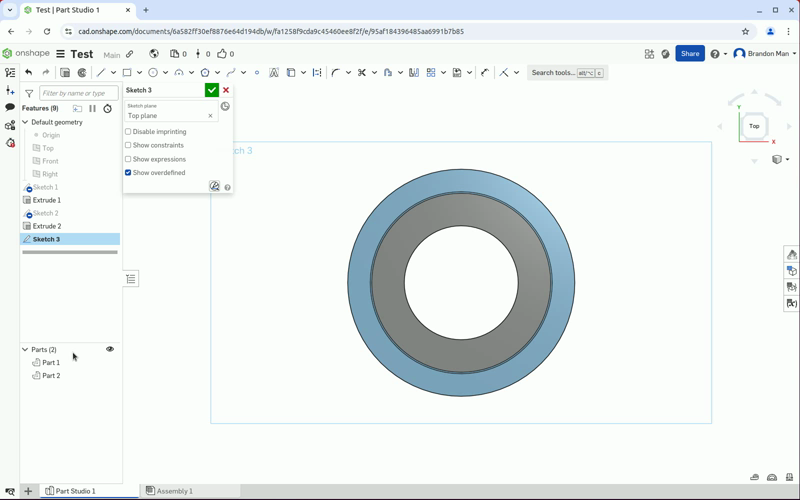
key(y)
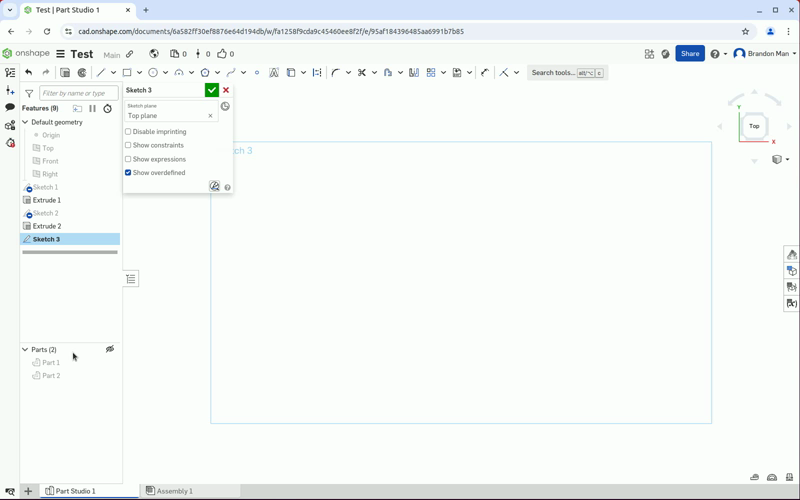
key(c)
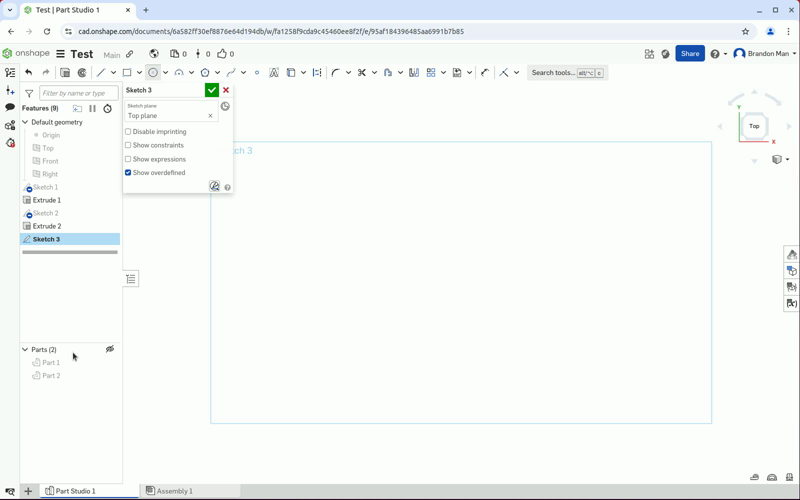
key_down(shift)
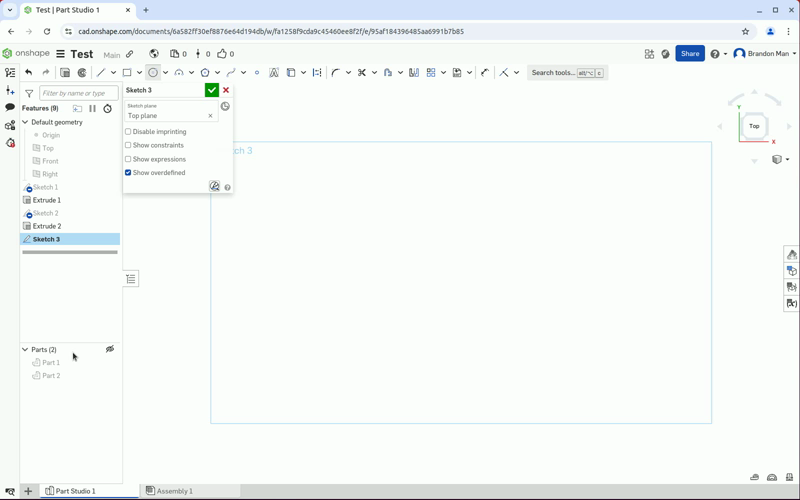
mouse_move(461, 282)
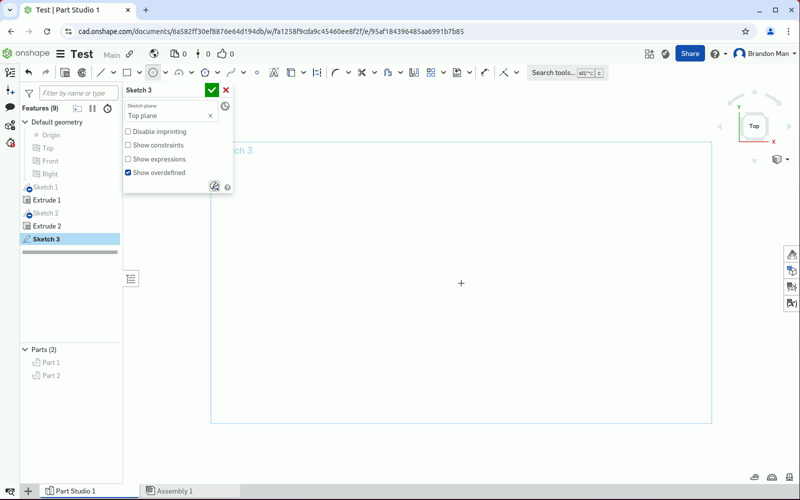
click(461, 282)
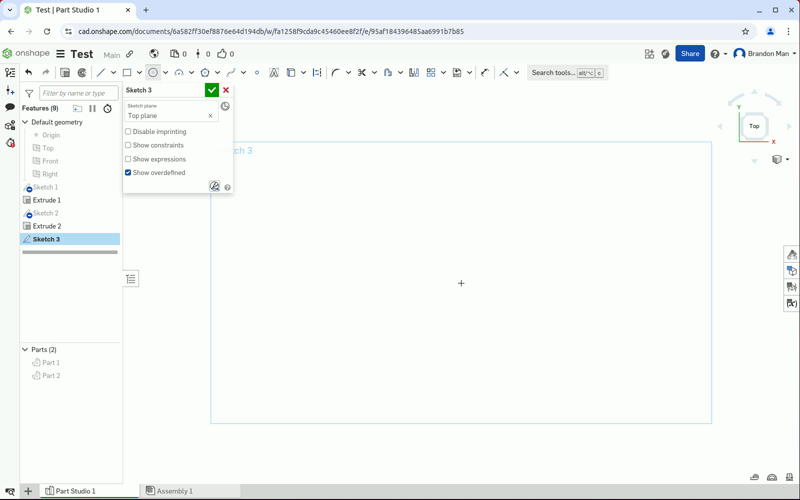
key_up(shift)
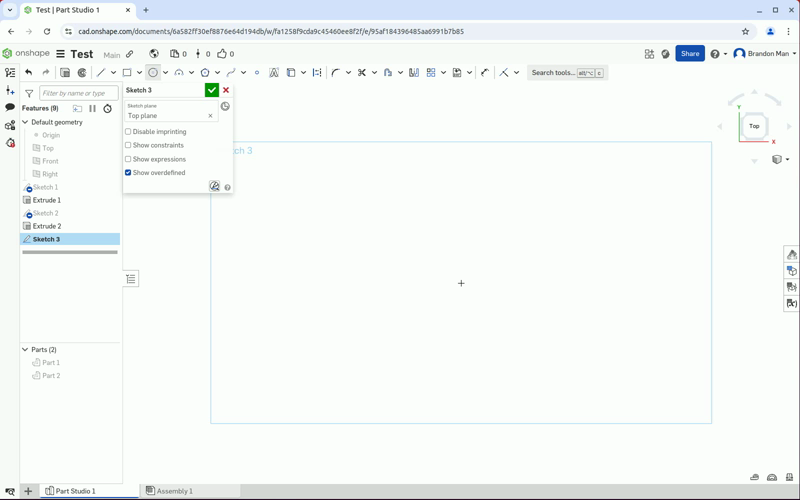
mouse_move(518, 282)
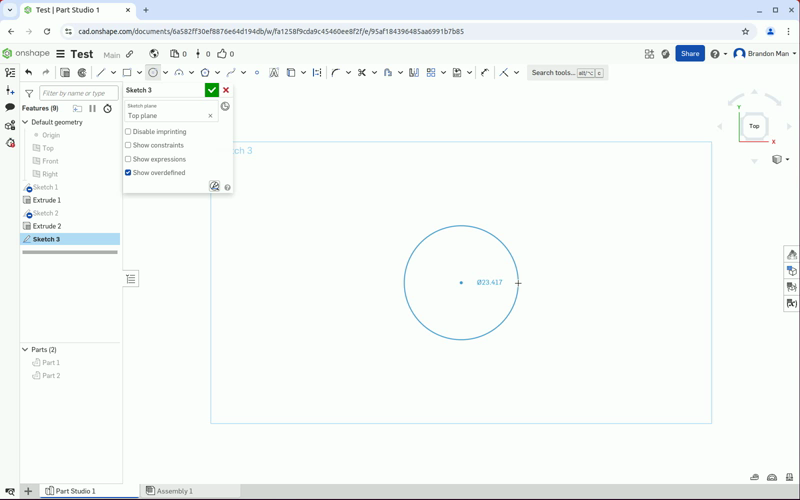
click(518, 282)
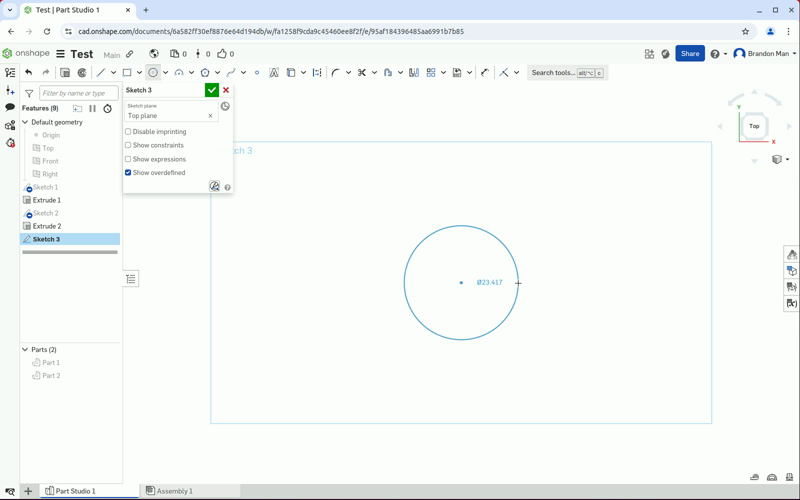
key(esc)
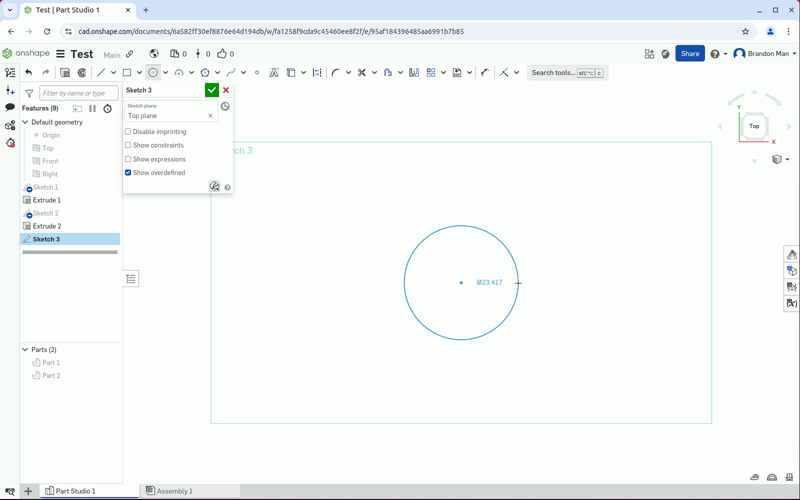
key(c)
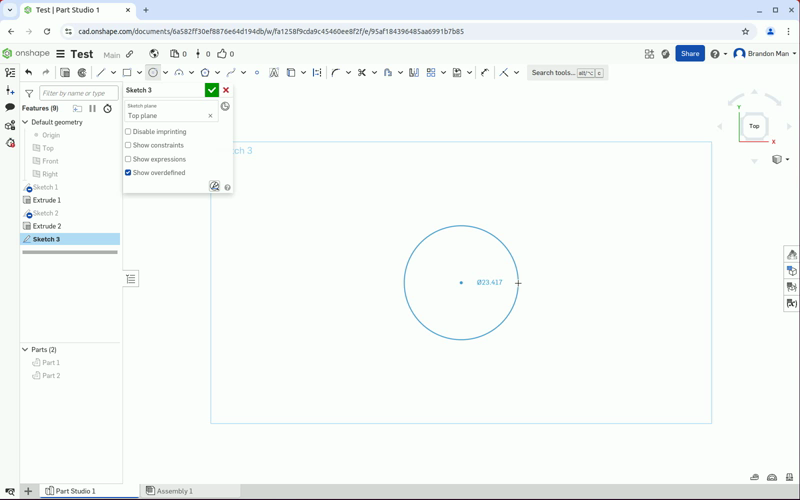
key_down(shift)
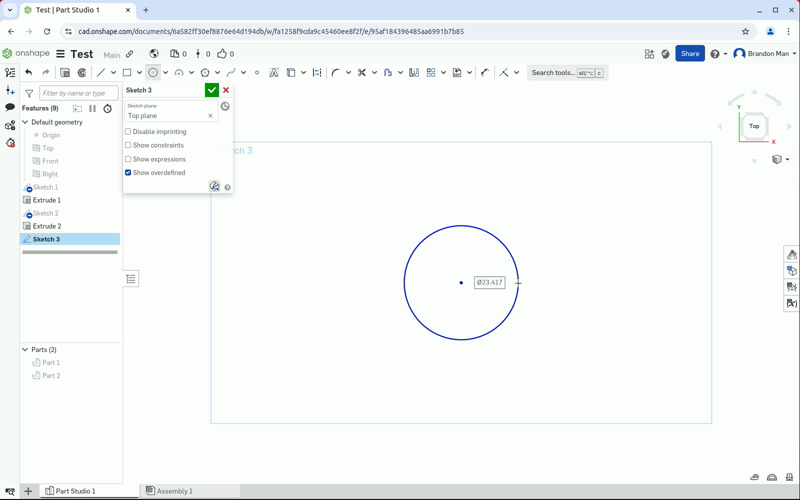
mouse_move(461, 282)
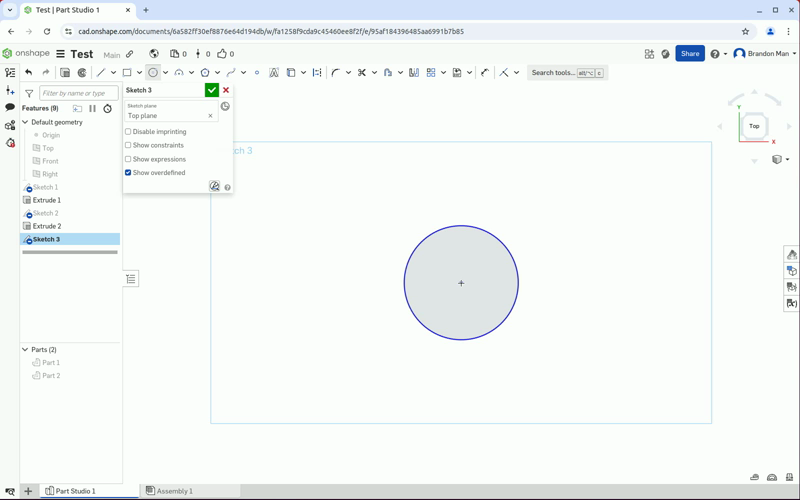
click(461, 282)
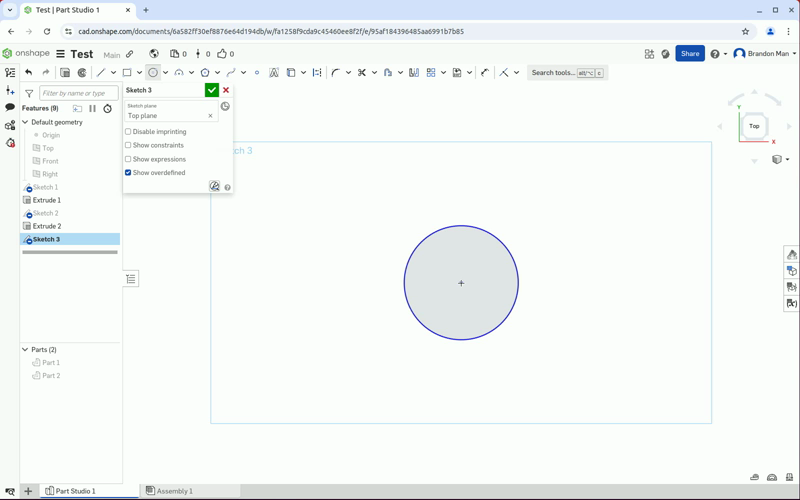
key_up(shift)
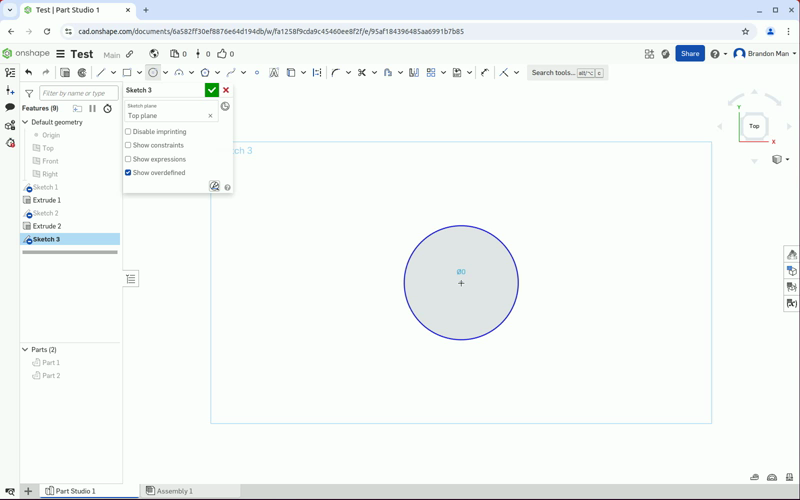
mouse_move(494, 282)
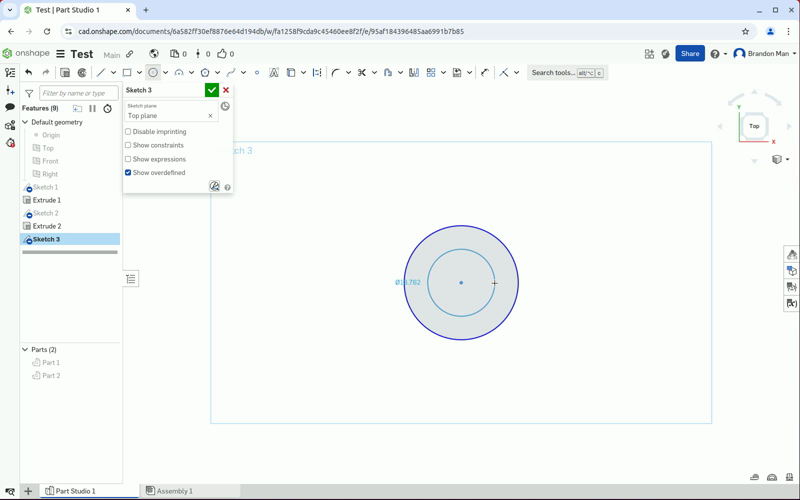
click(494, 282)
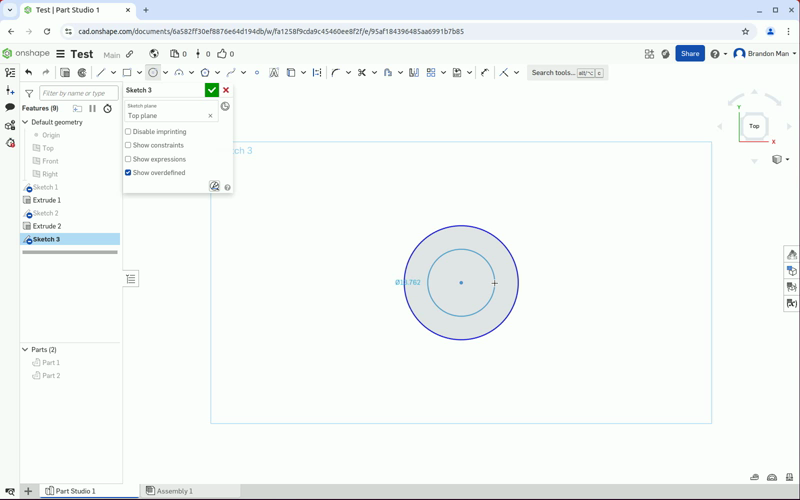
key(esc)
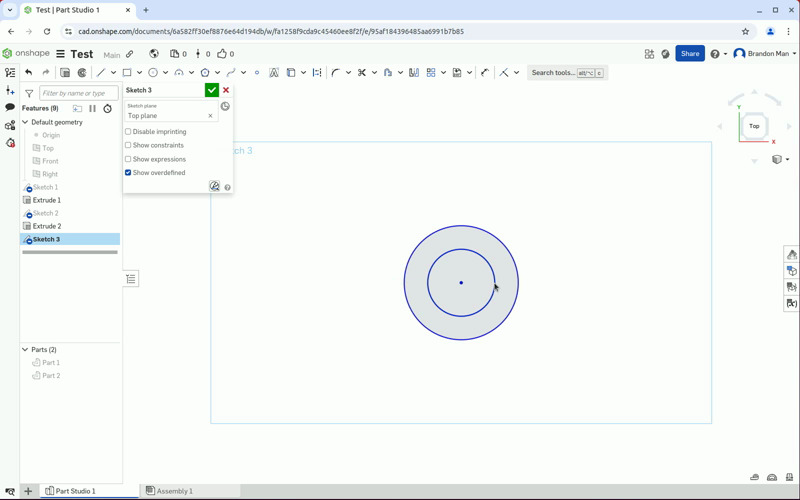
mouse_move(429, 312)
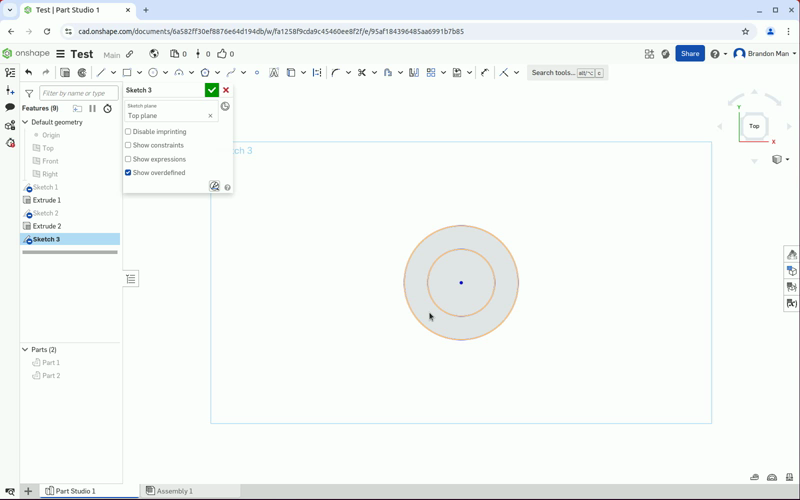
click(429, 312)
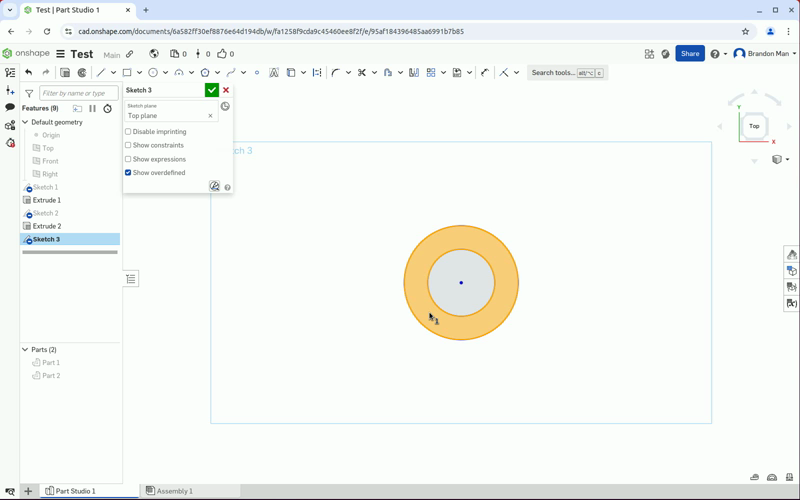
mouse_move(73, 352)
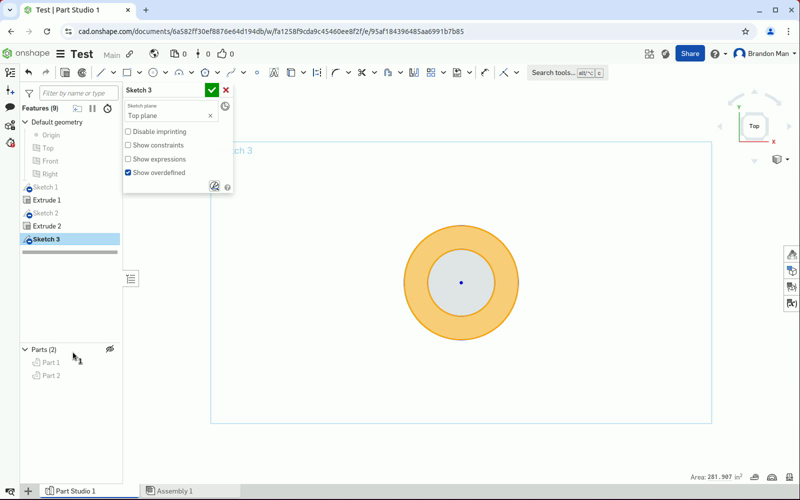
key(shift+y)
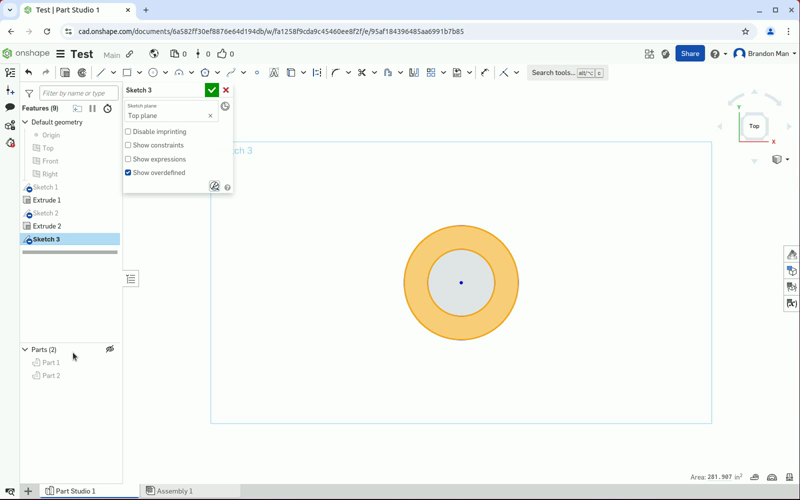
key(shift+e)
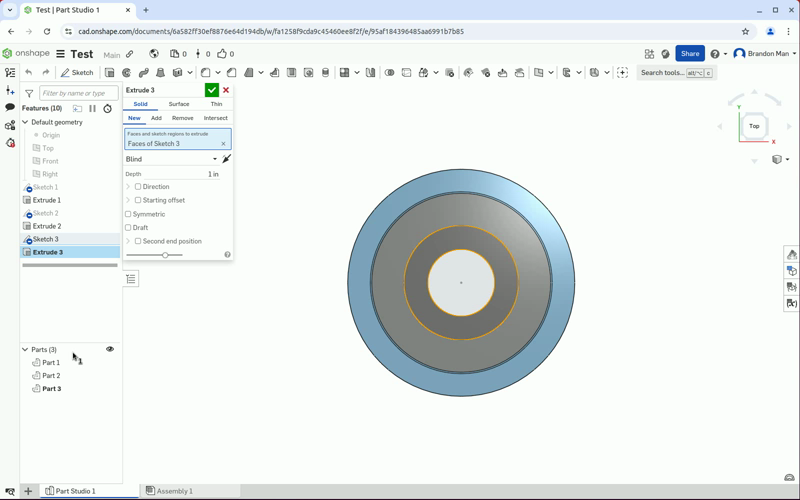
mouse_move(143, 106)
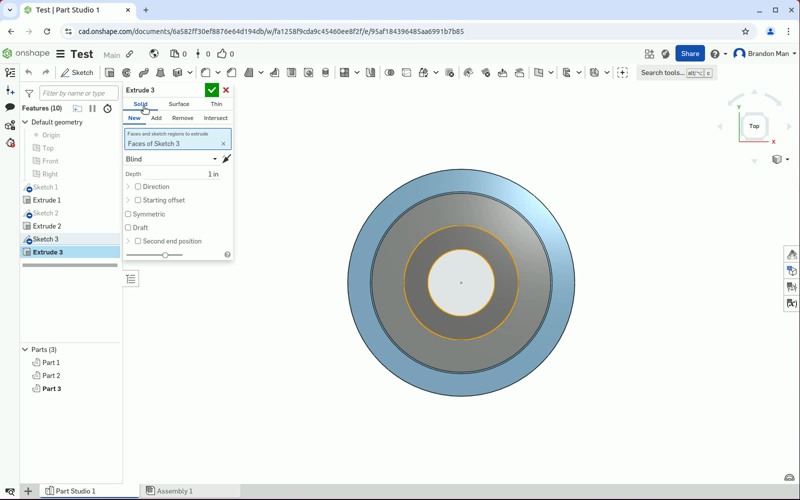
click(143, 106)
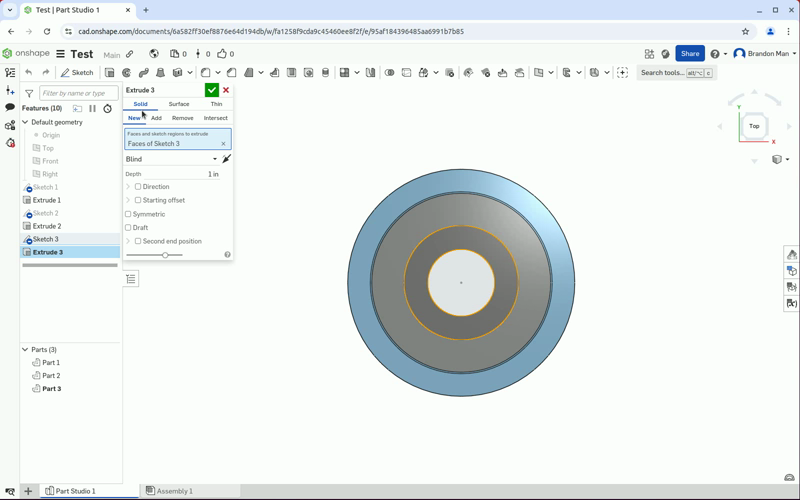
mouse_move(137, 120)
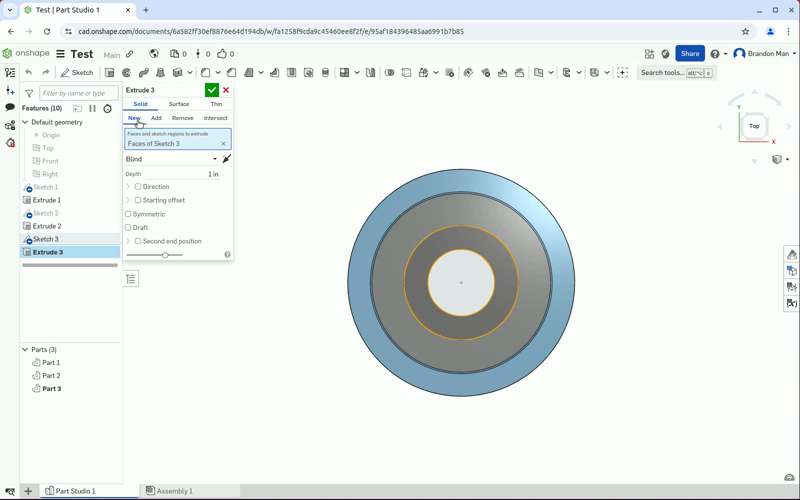
click(137, 120)
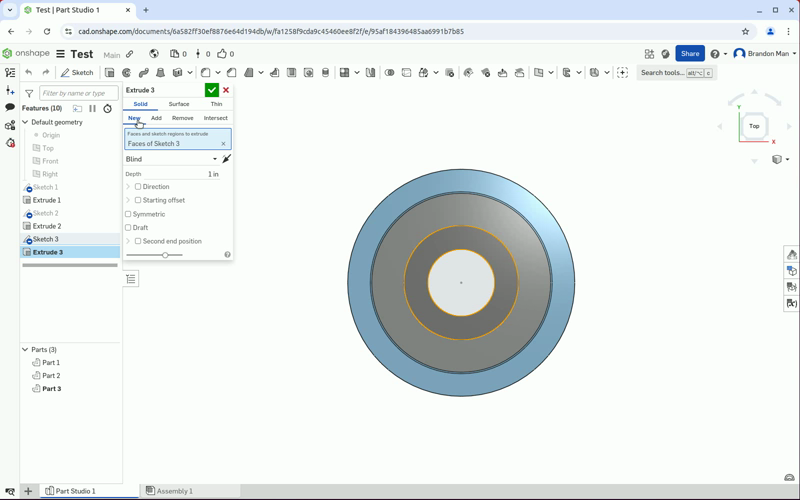
key(tab, 4)
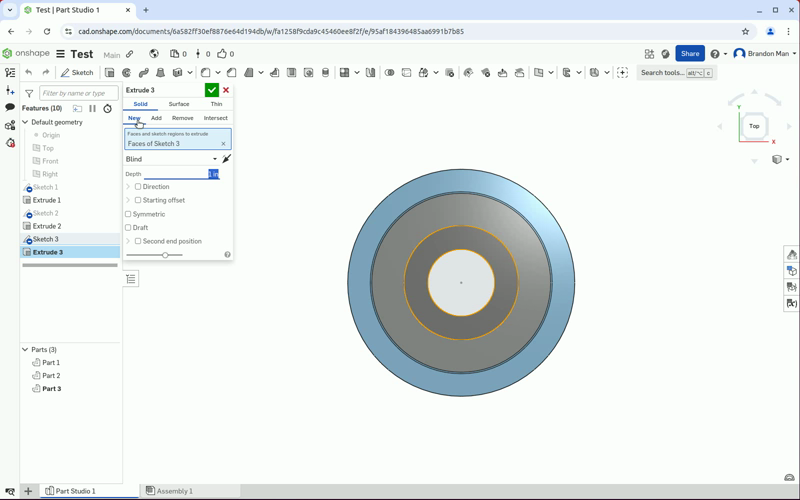
text(-9.147)
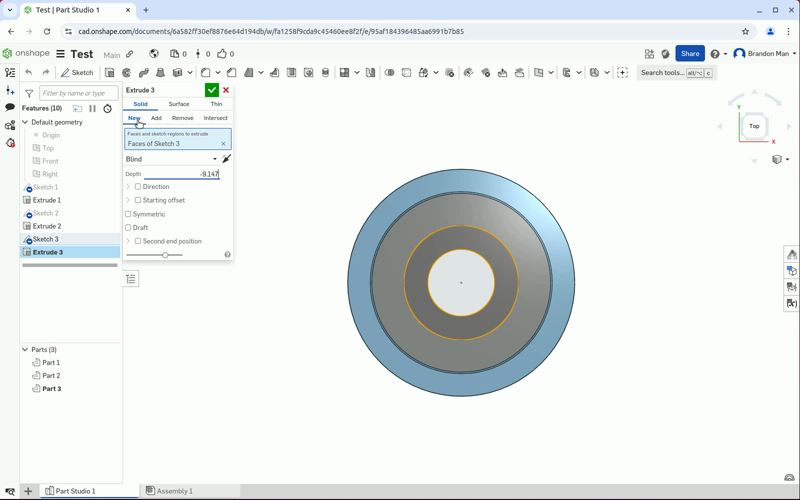
key(enter)
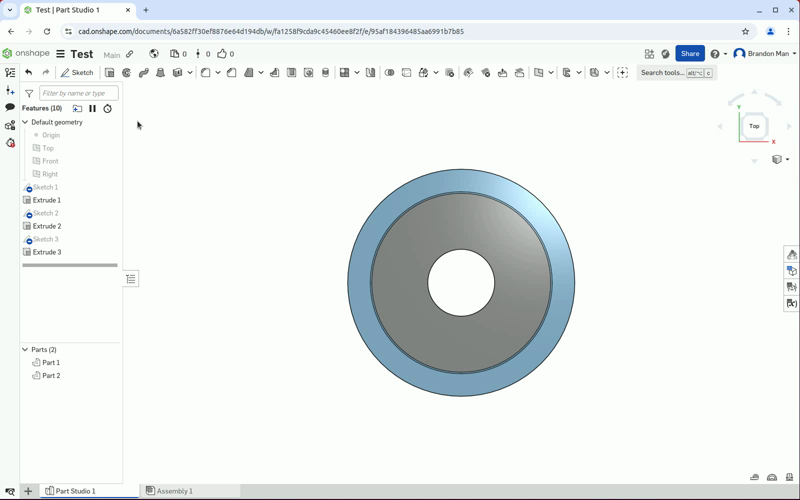
key(shift+h)
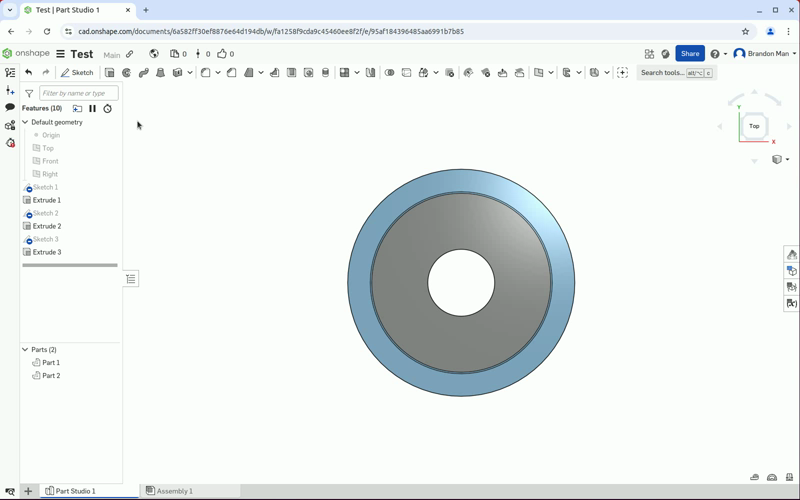
key(shift+h)
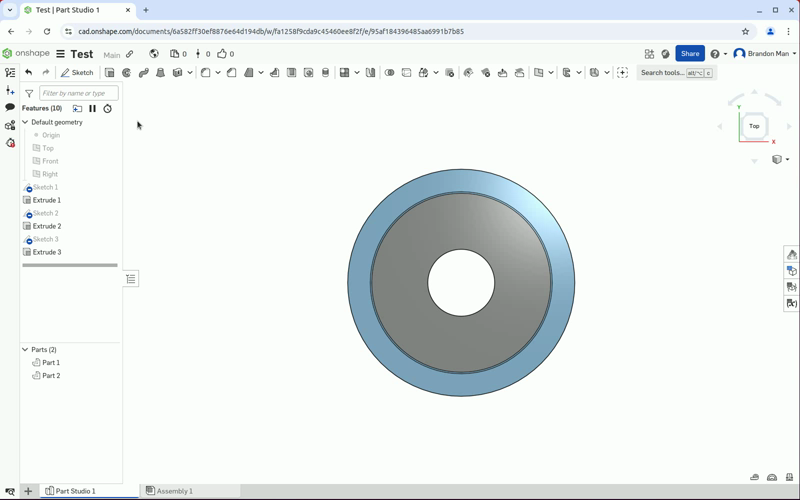
mouse_move(73, 189)
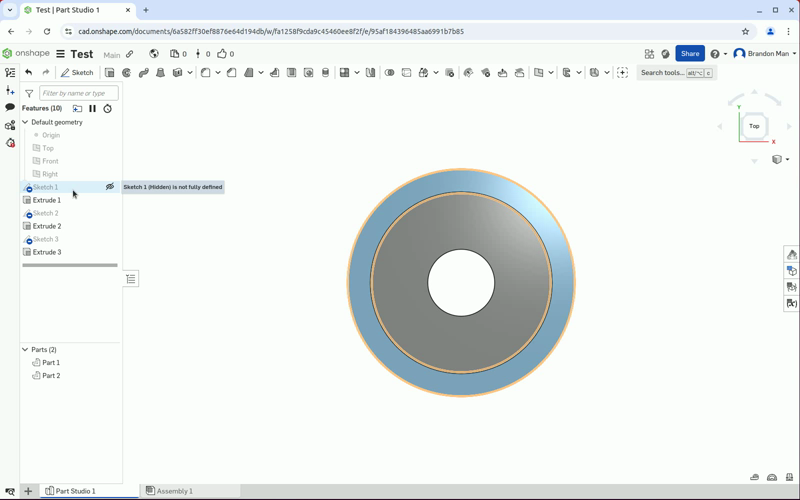
click(73, 189)
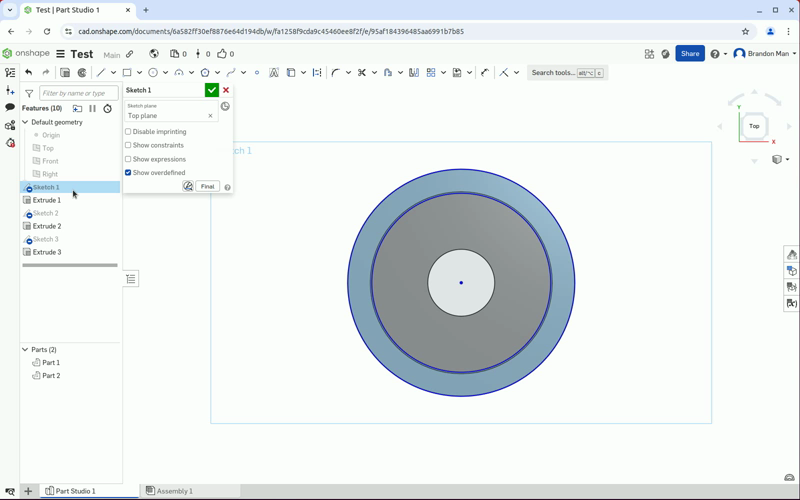
mouse_move(229, 92)
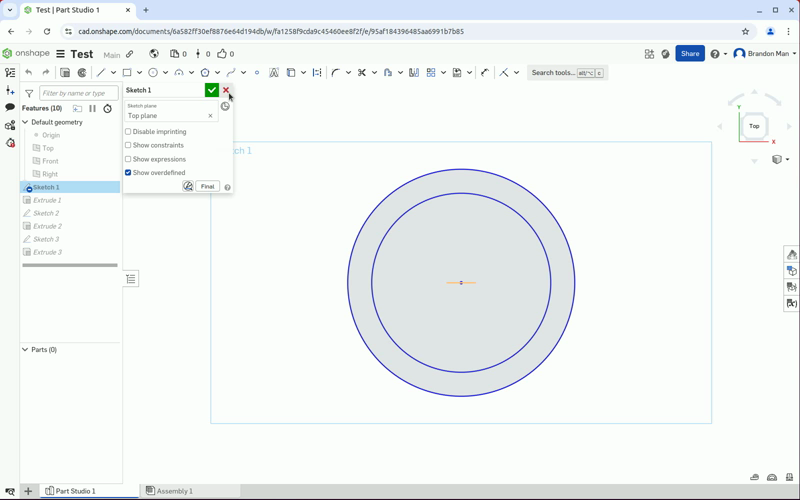
click(229, 92)
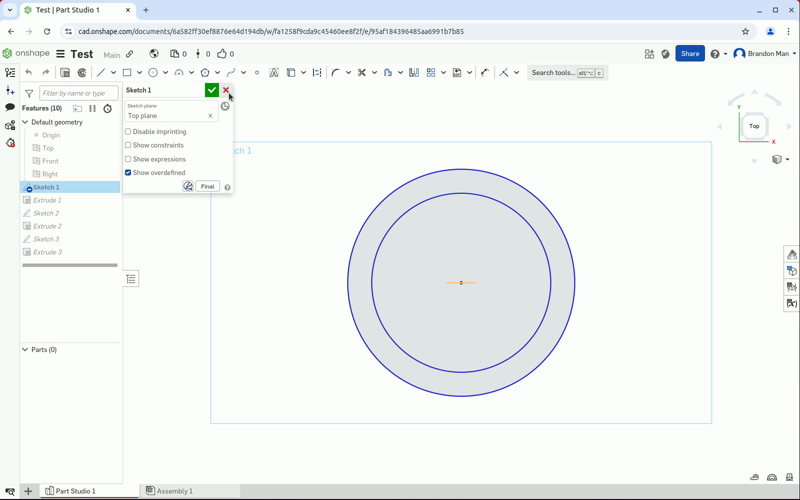
key(shift+s)
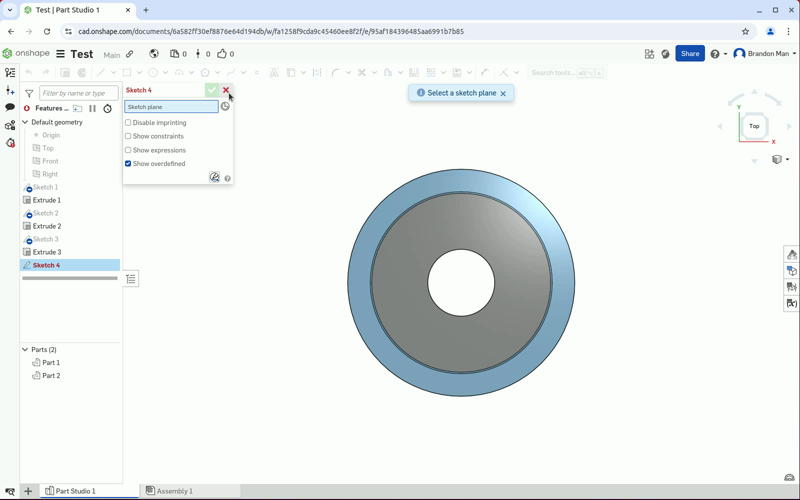
mouse_move(73, 150)
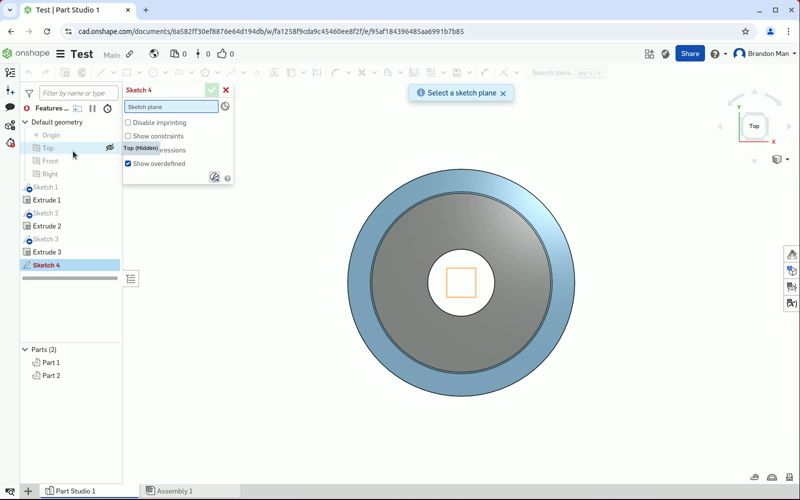
click(73, 150)
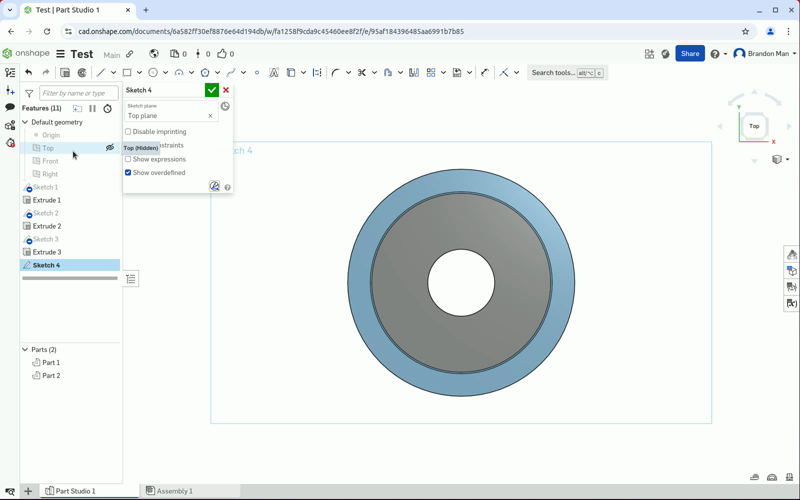
mouse_move(73, 352)
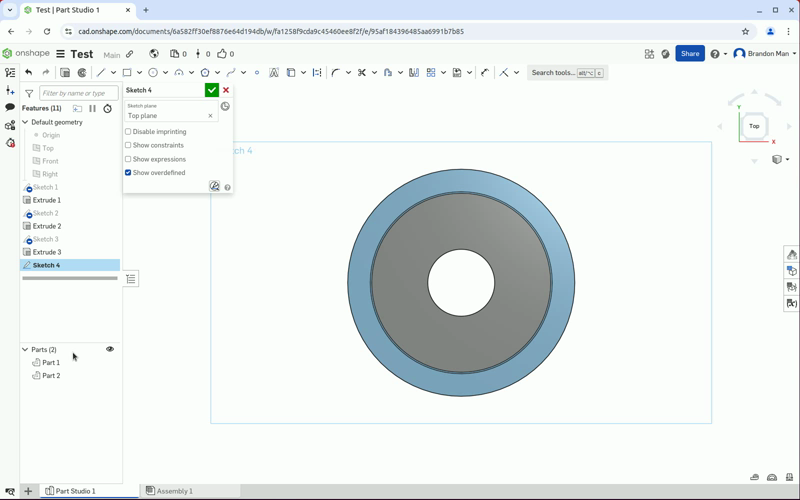
key(y)
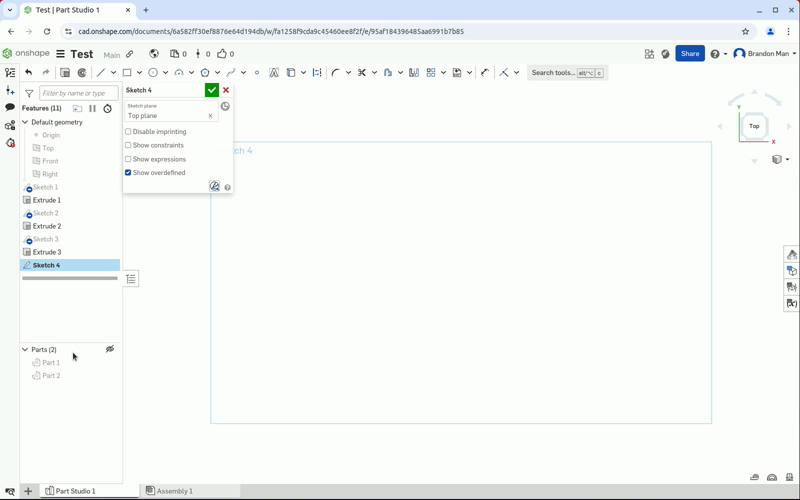
key(c)
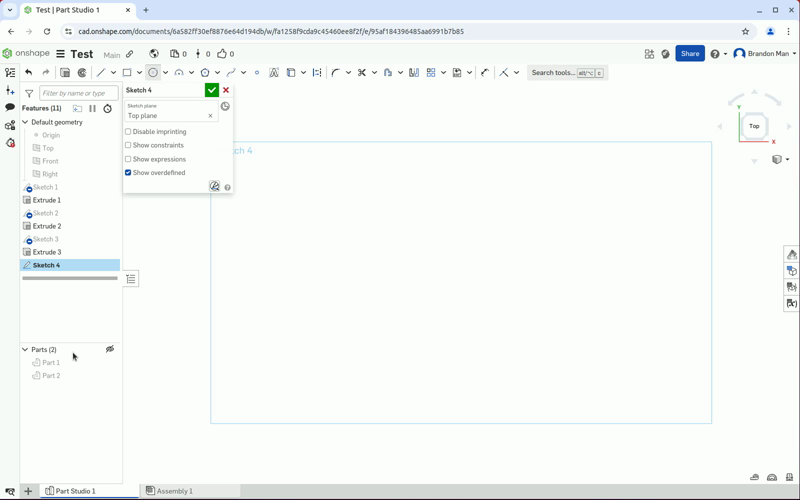
key_down(shift)
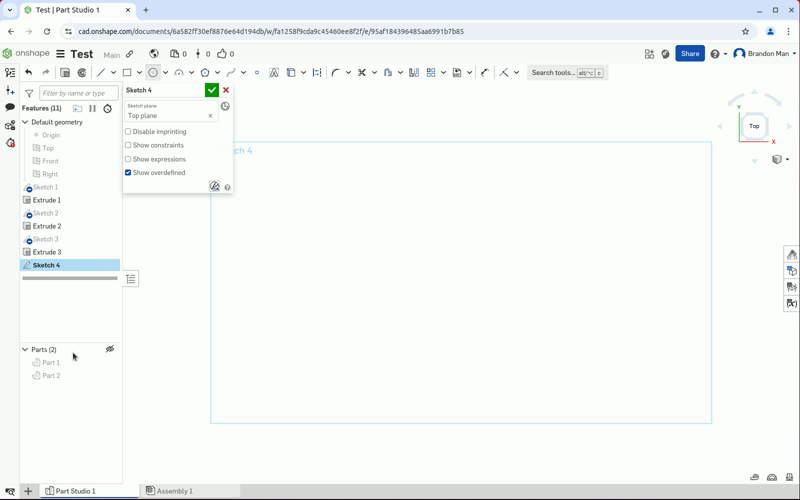
mouse_move(461, 282)
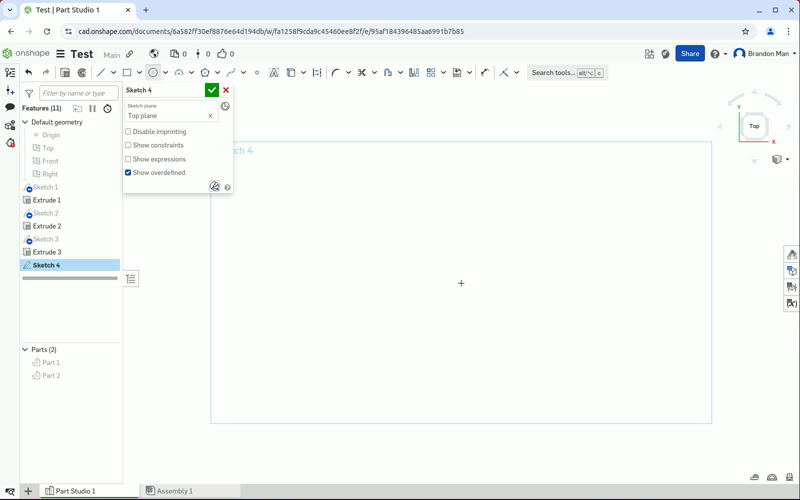
click(461, 282)
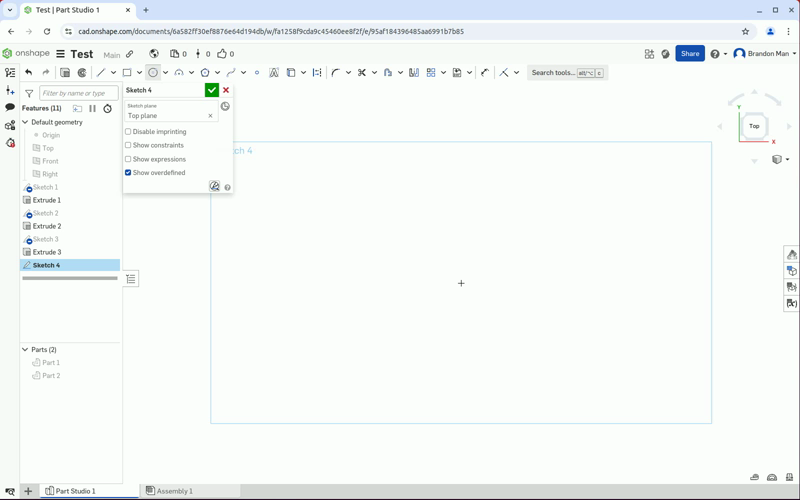
key_up(shift)
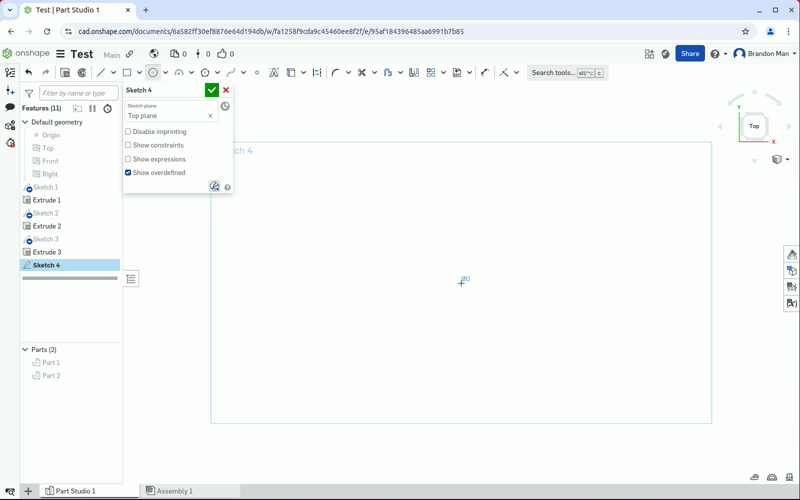
mouse_move(518, 282)
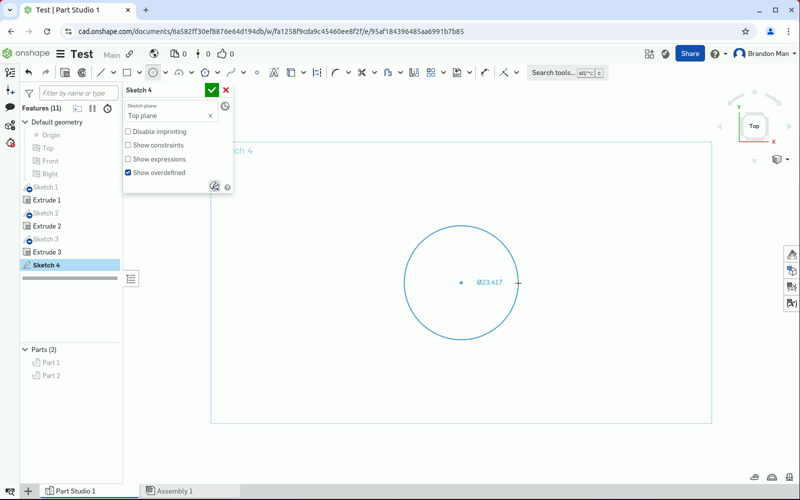
click(518, 282)
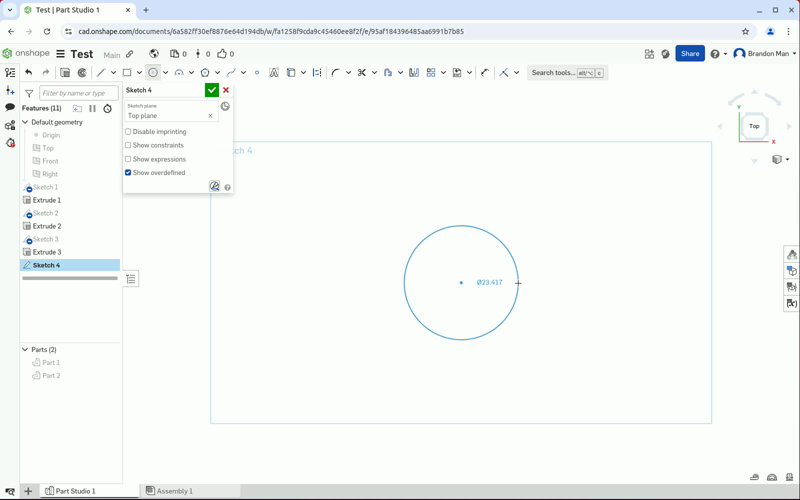
key(esc)
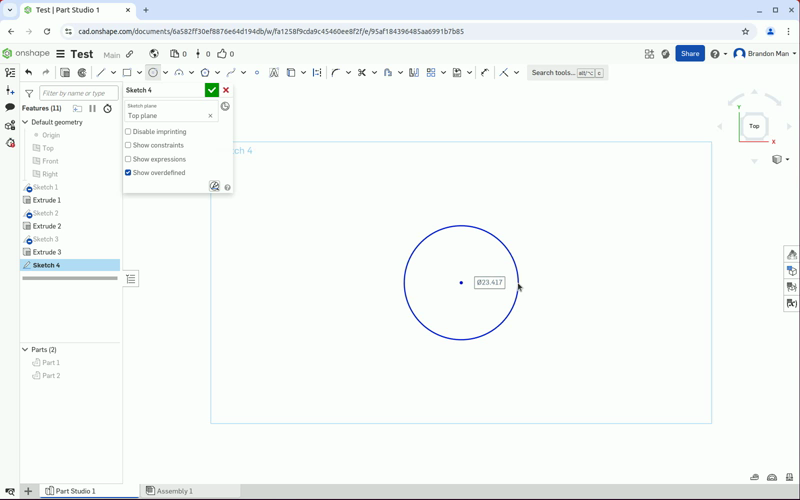
key(c)
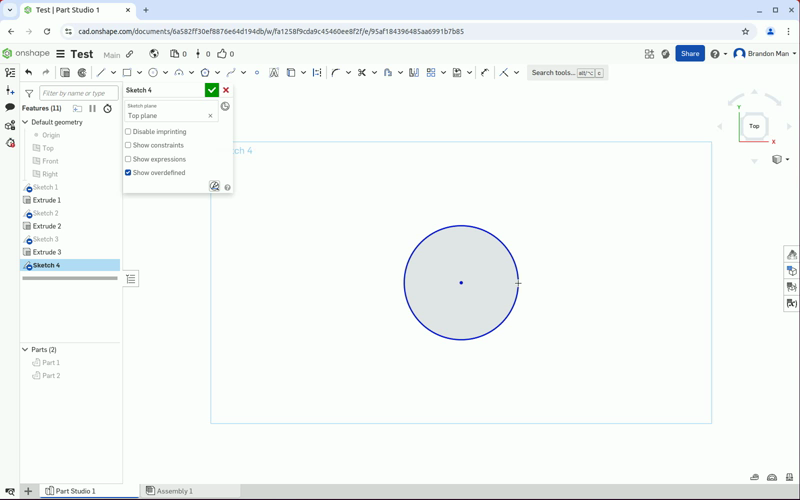
key_down(shift)
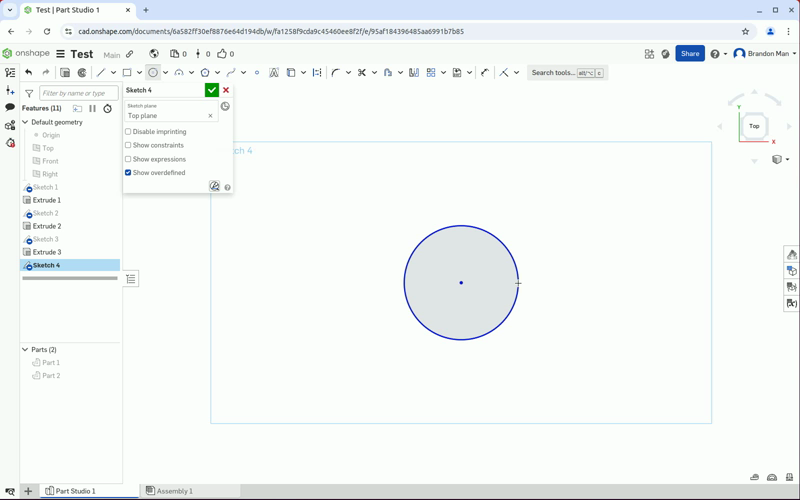
mouse_move(461, 282)
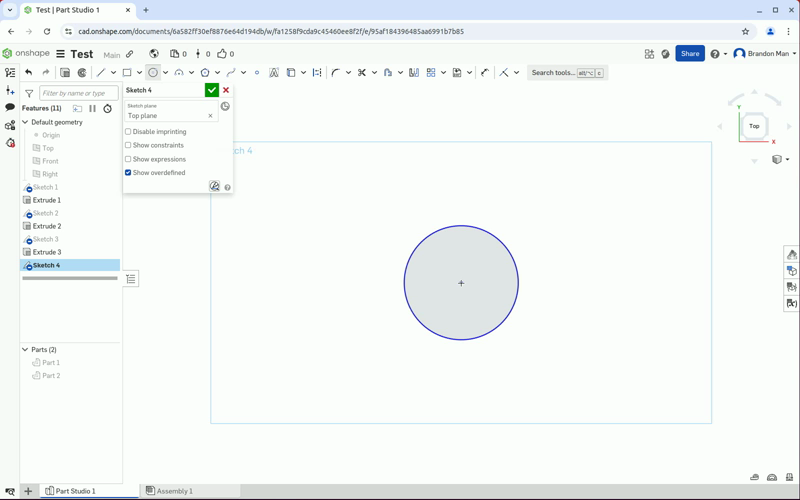
click(461, 282)
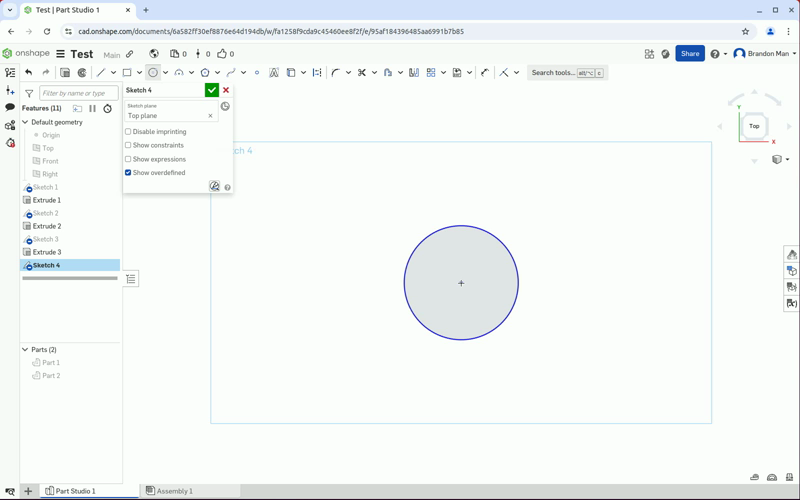
key_up(shift)
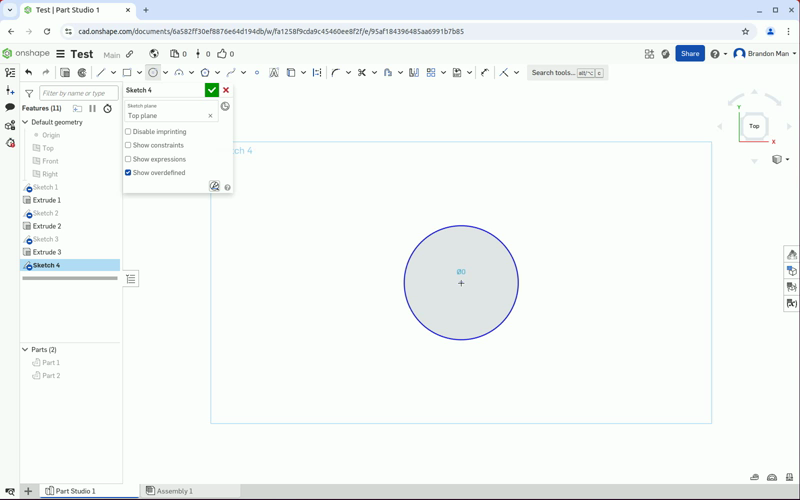
mouse_move(494, 282)
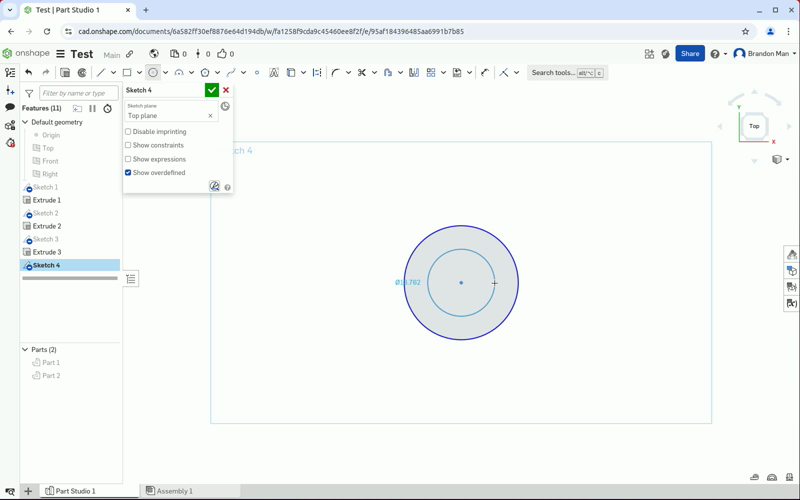
click(494, 282)
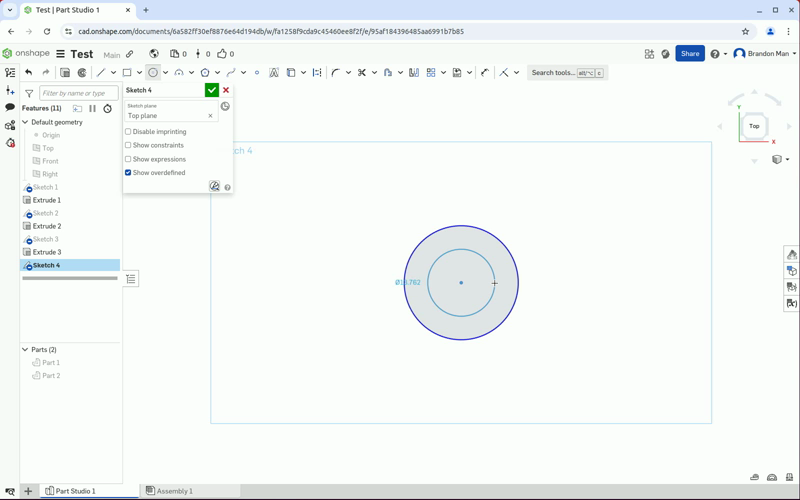
key(esc)
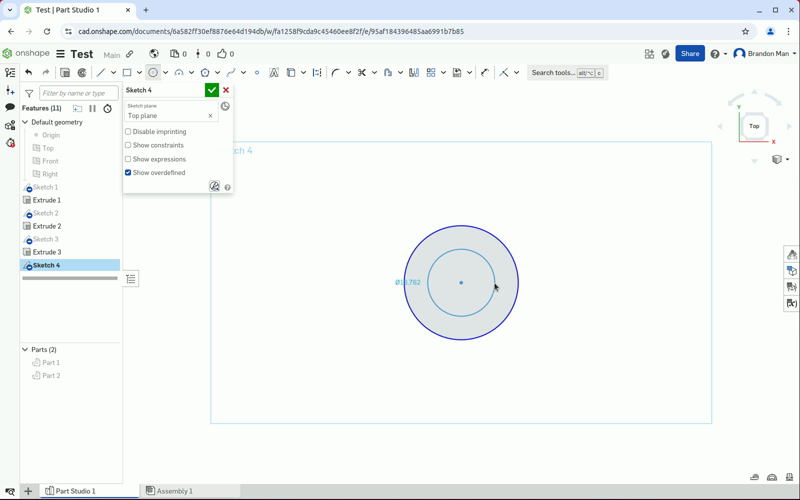
mouse_move(471, 321)
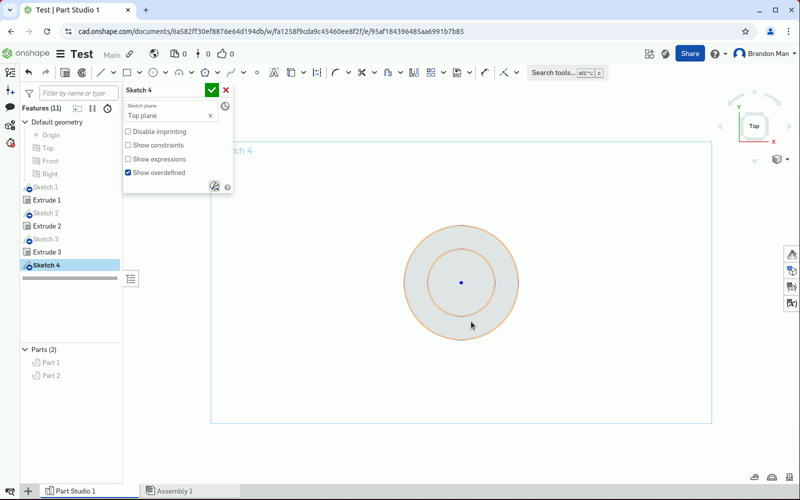
click(471, 321)
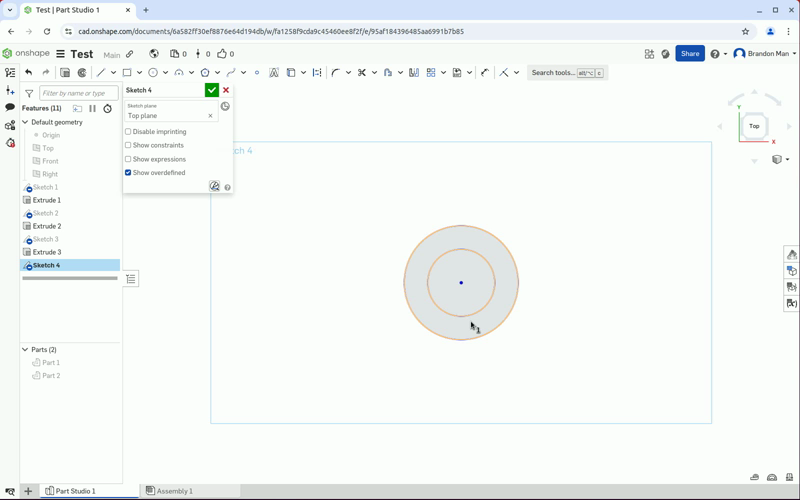
mouse_move(73, 352)
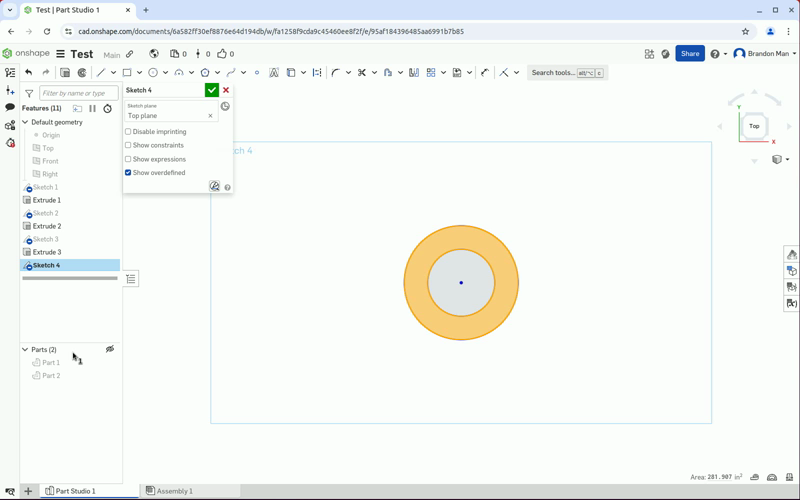
key(shift+y)
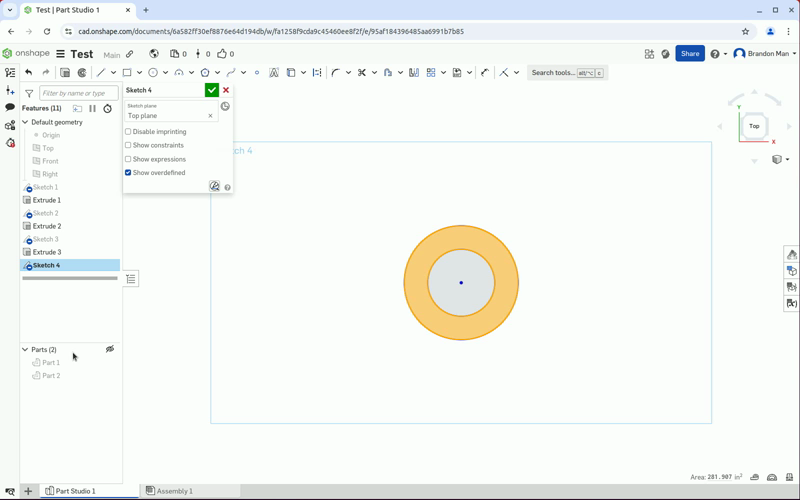
key(shift+e)
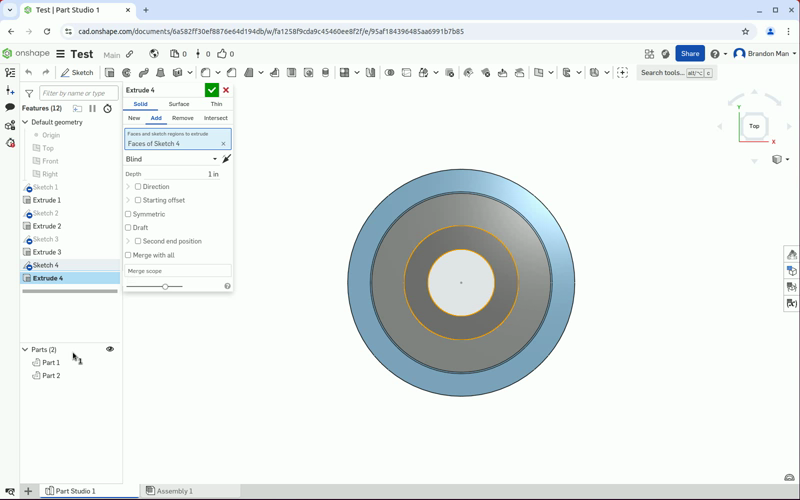
mouse_move(143, 106)
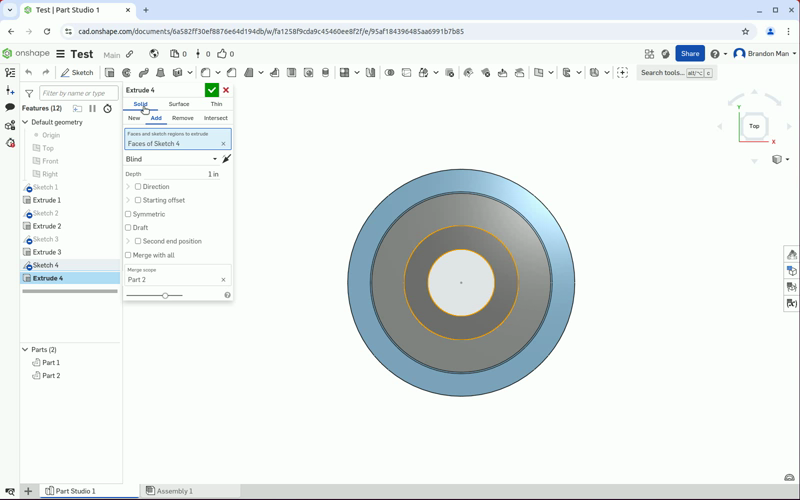
click(143, 106)
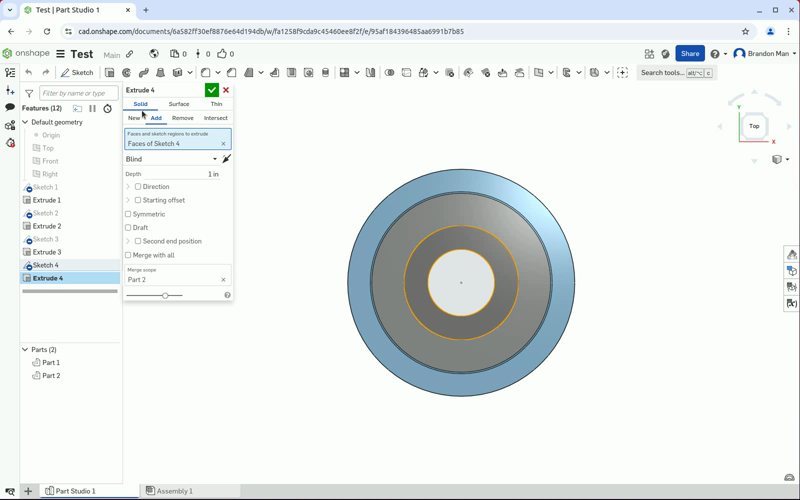
mouse_move(137, 120)
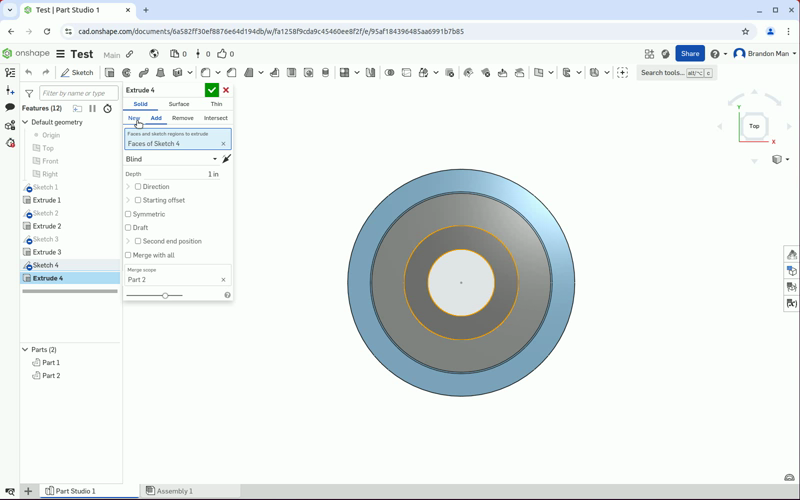
click(137, 120)
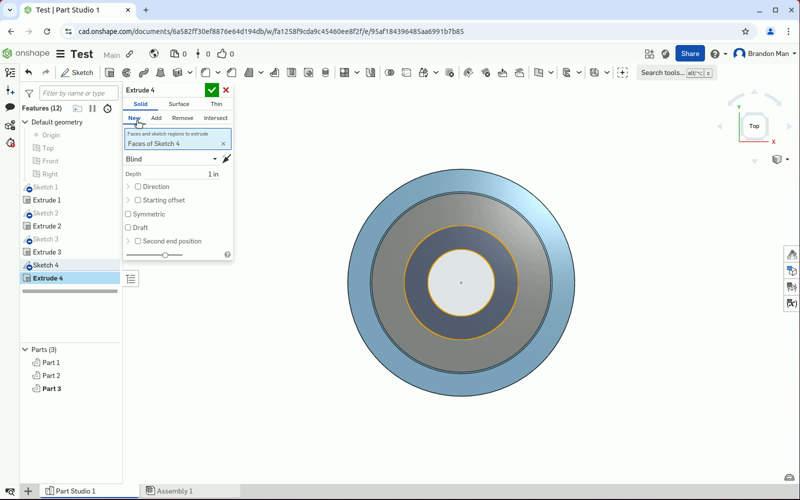
key(tab, 4)
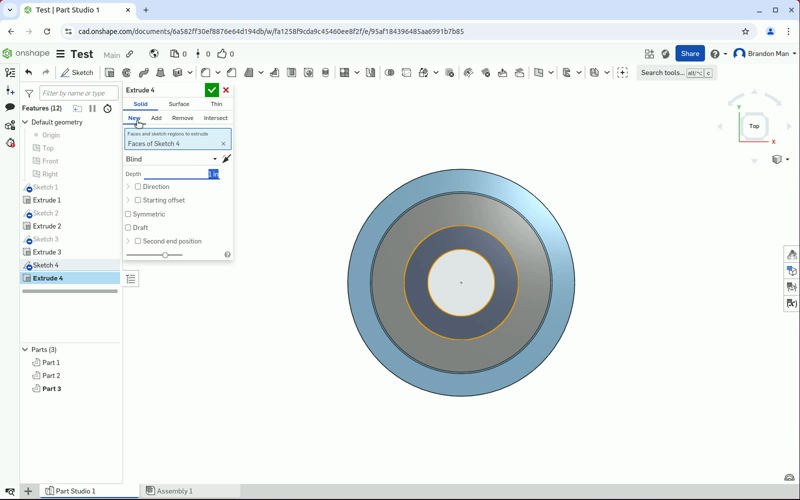
text(9.147)
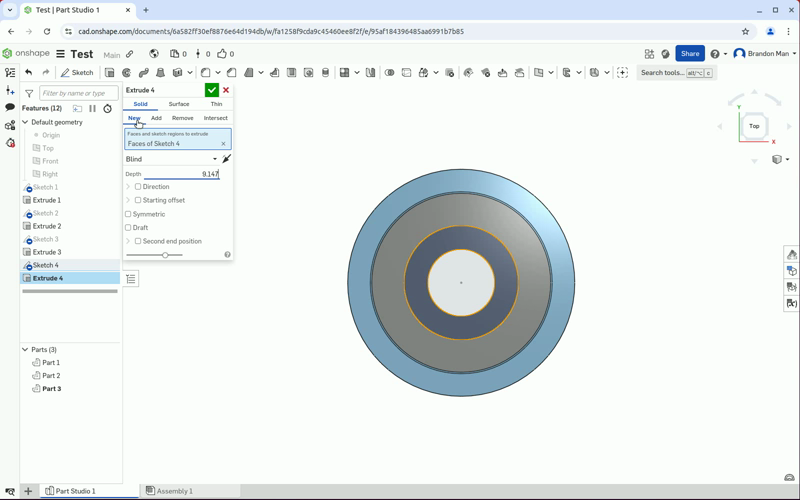
key(enter)
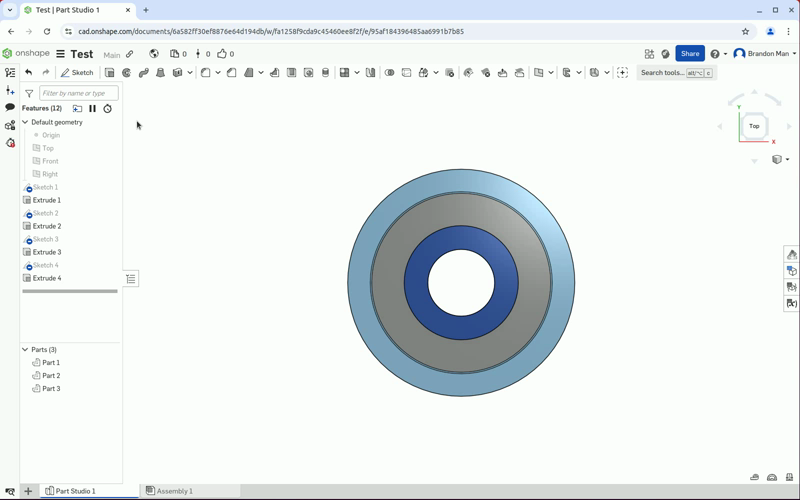
key(shift+h)
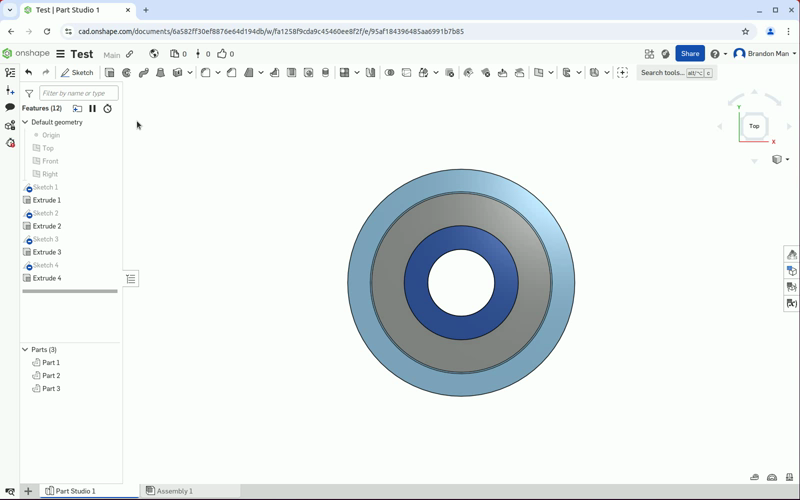
key(shift+h)
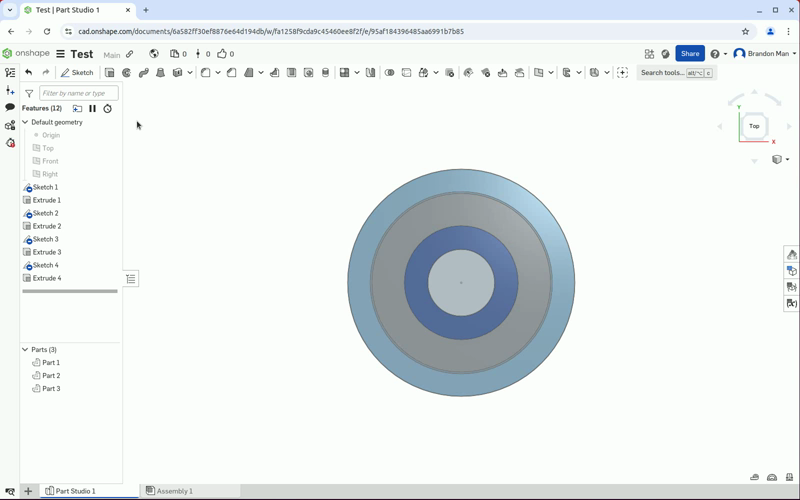
key(shift+7)
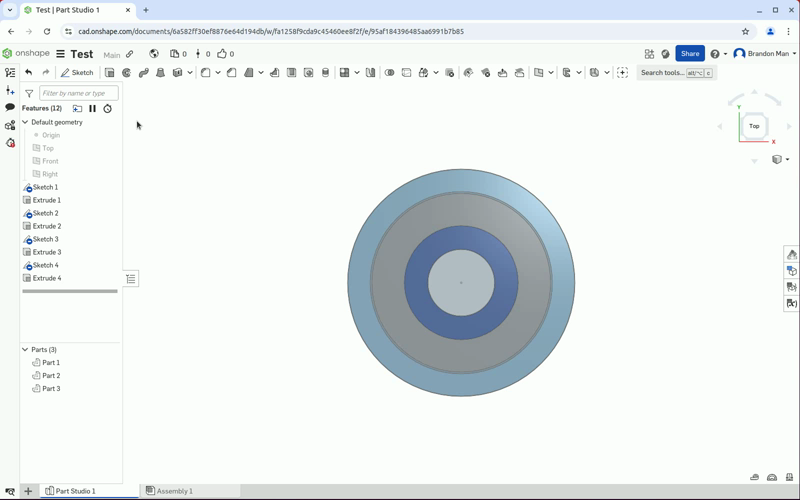
key(up, 3)
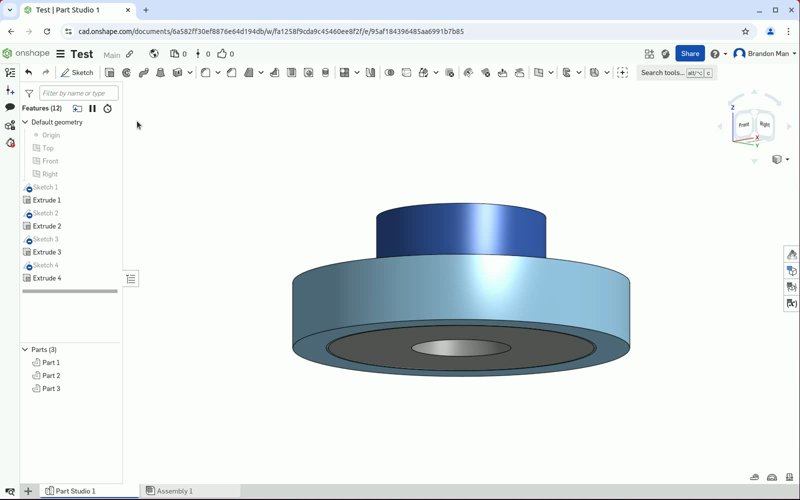
key(left, 3)
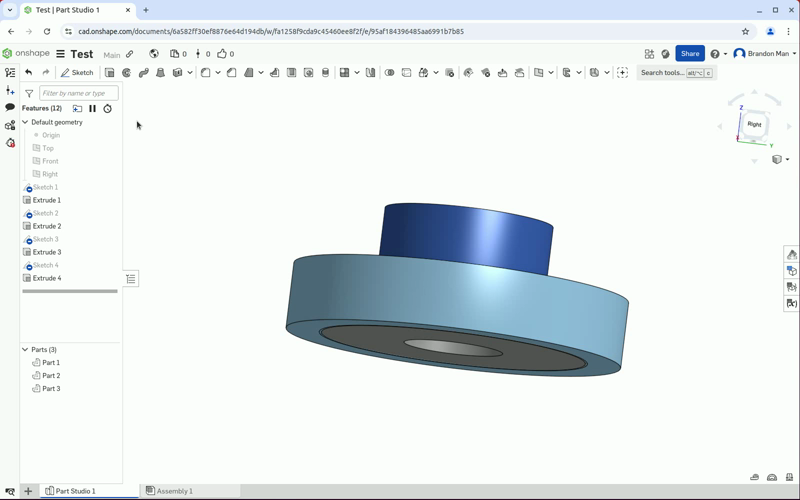
key(right, 3)
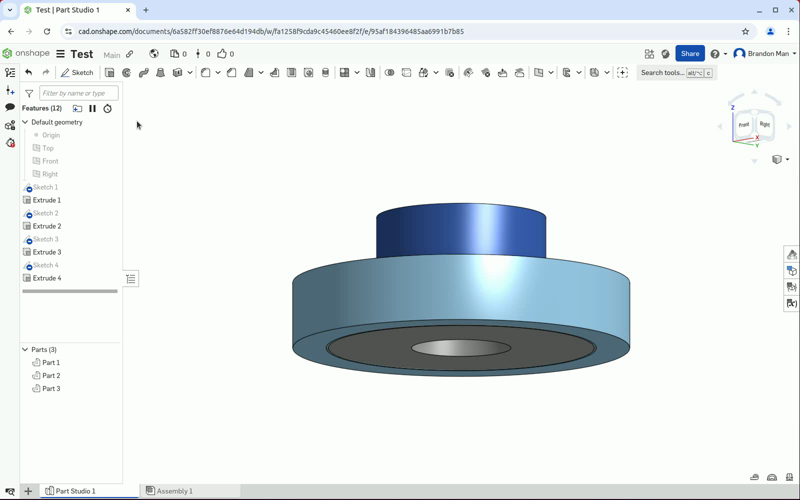
key(down, 3)
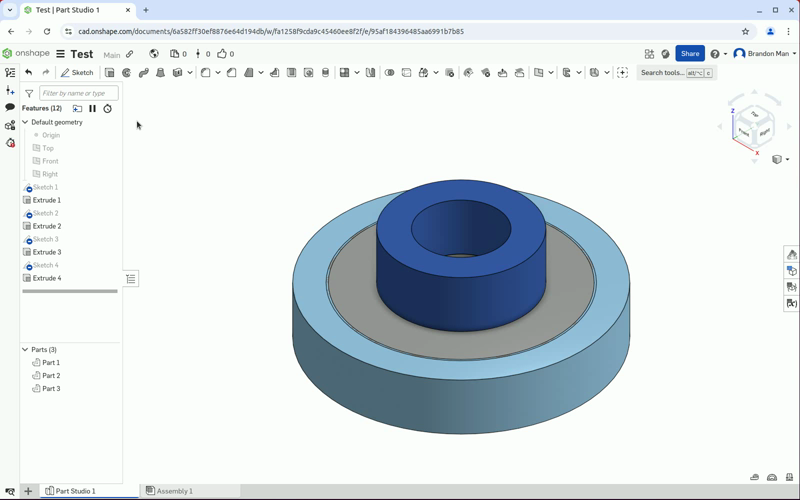
mouse_move(73, 189)
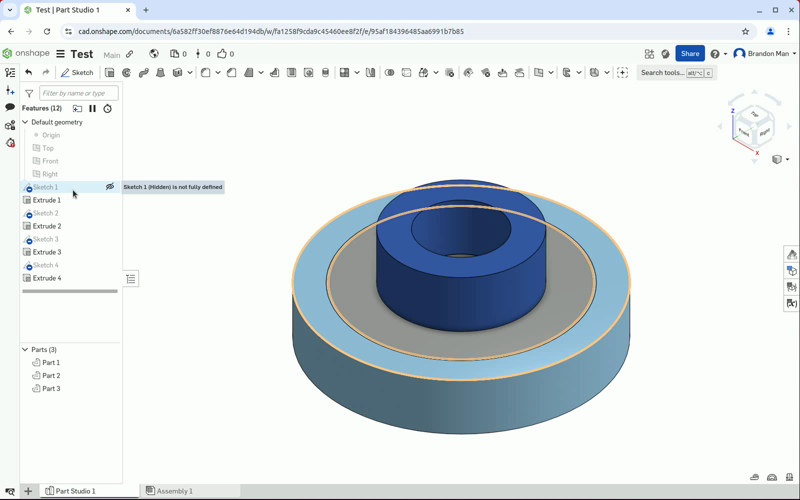
click(73, 189)